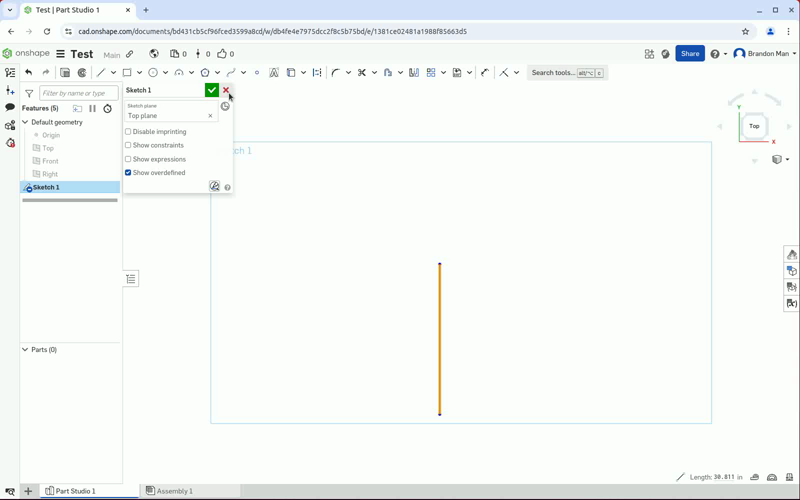
key(shift+h)
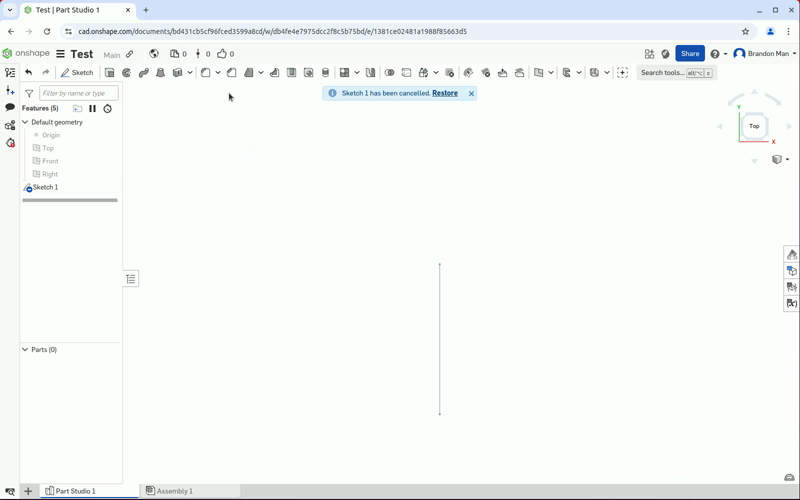
key(shift+s)
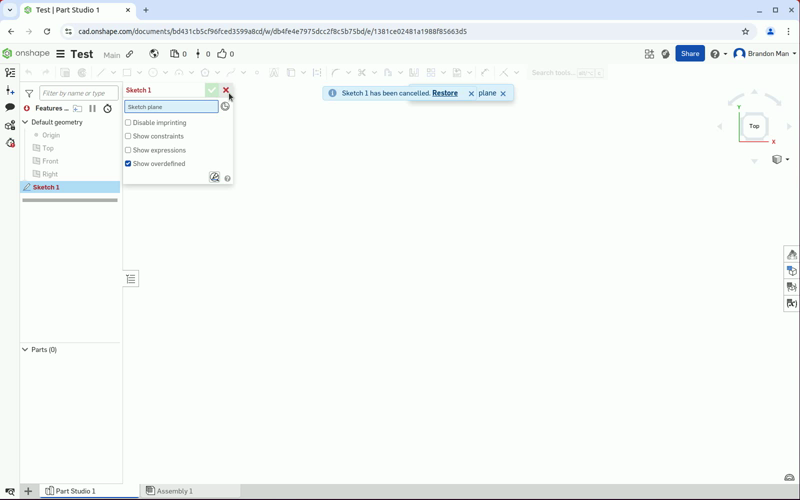
mouse_move(73, 150)
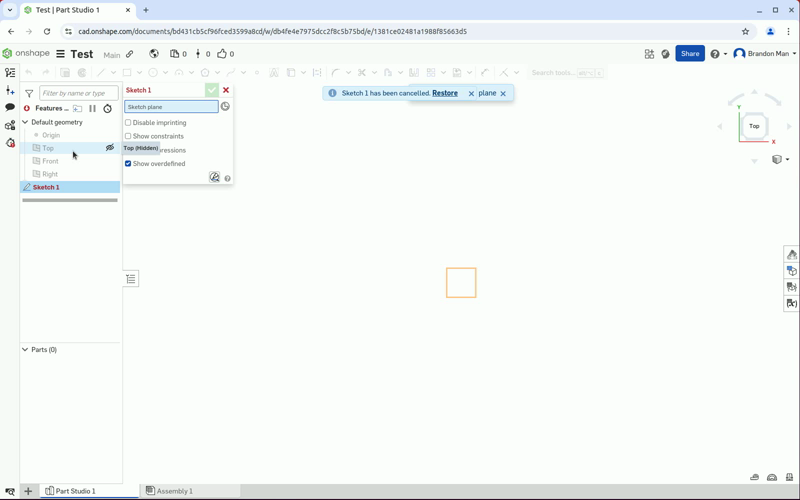
click(73, 150)
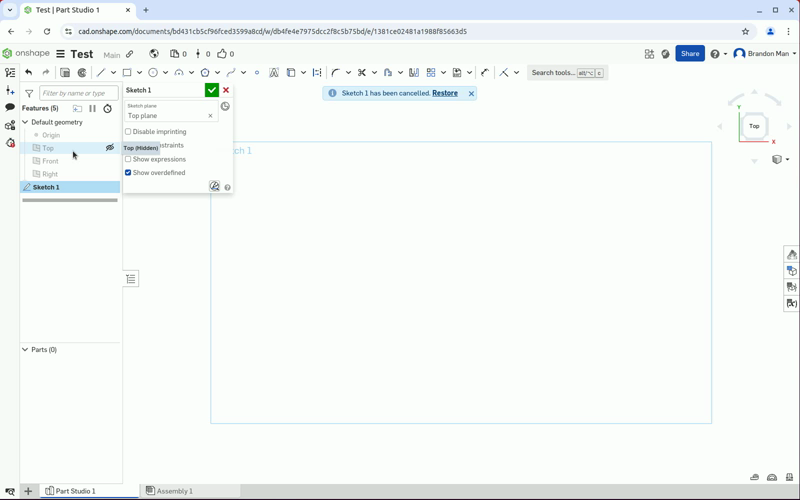
mouse_move(73, 352)
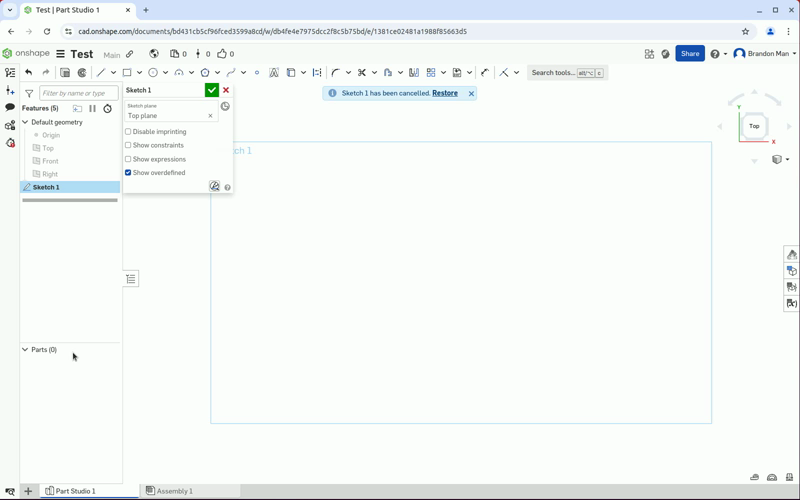
key(y)
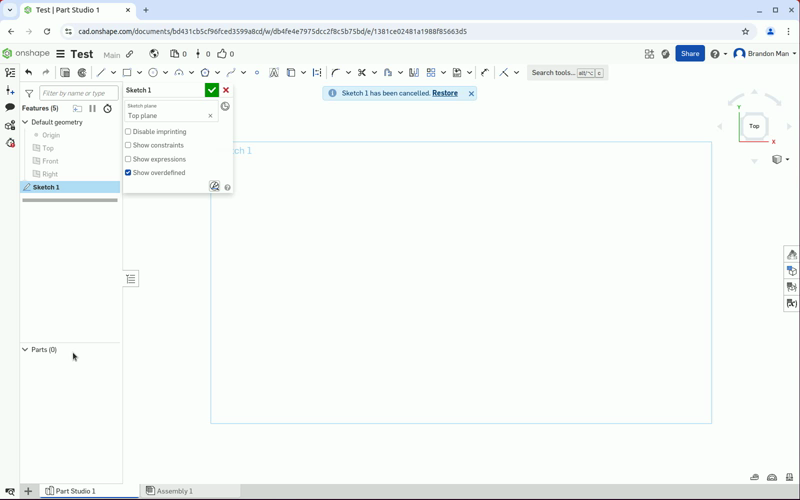
key(c)
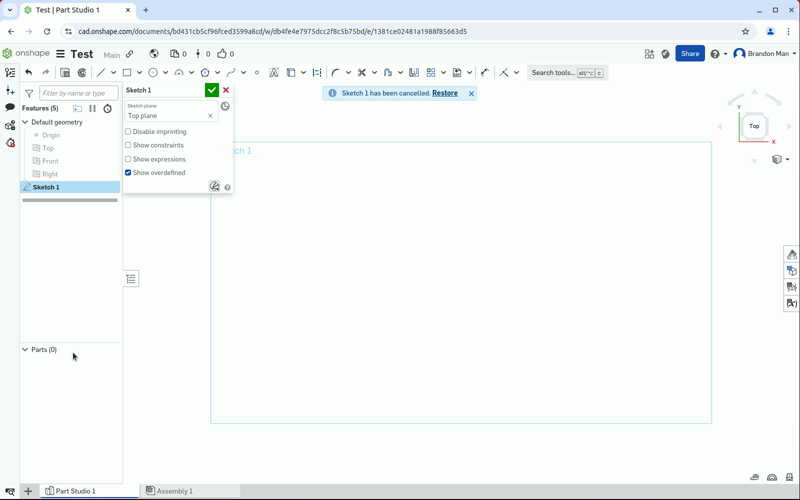
key_down(shift)
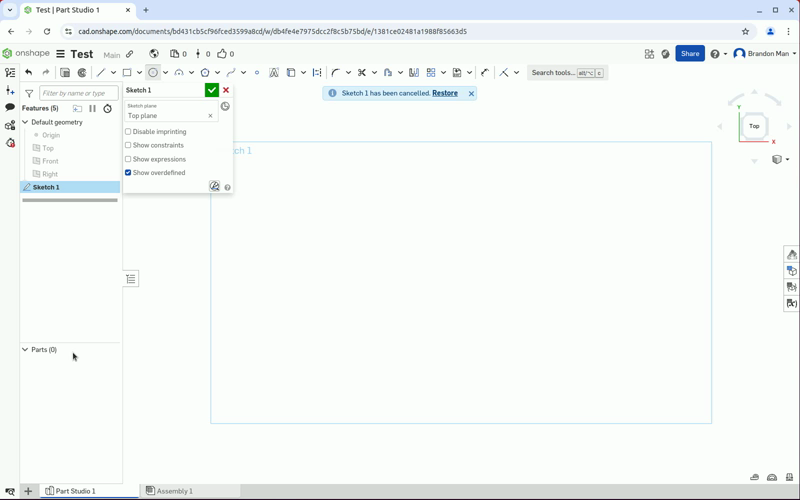
mouse_move(461, 282)
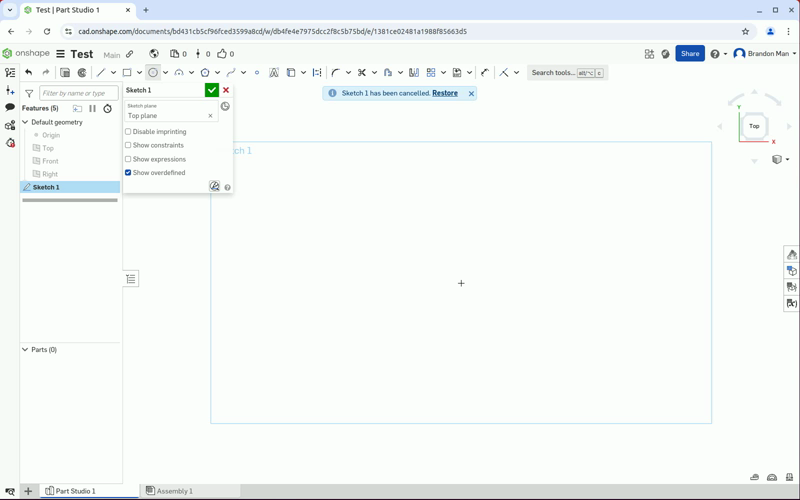
click(461, 282)
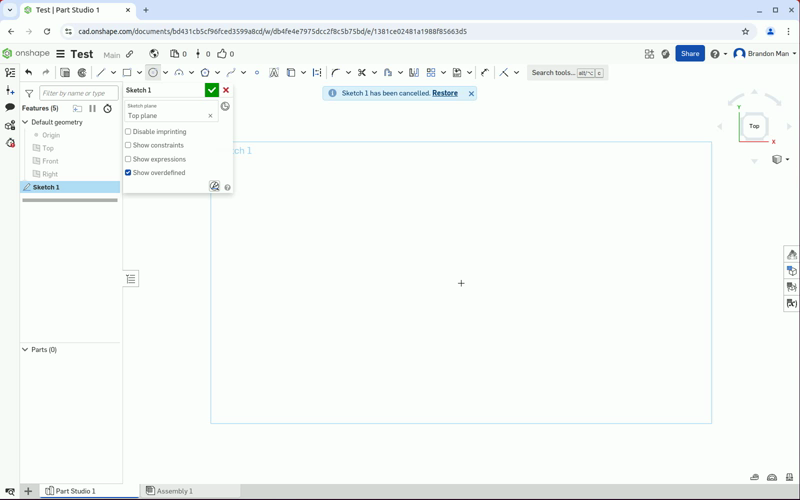
key_up(shift)
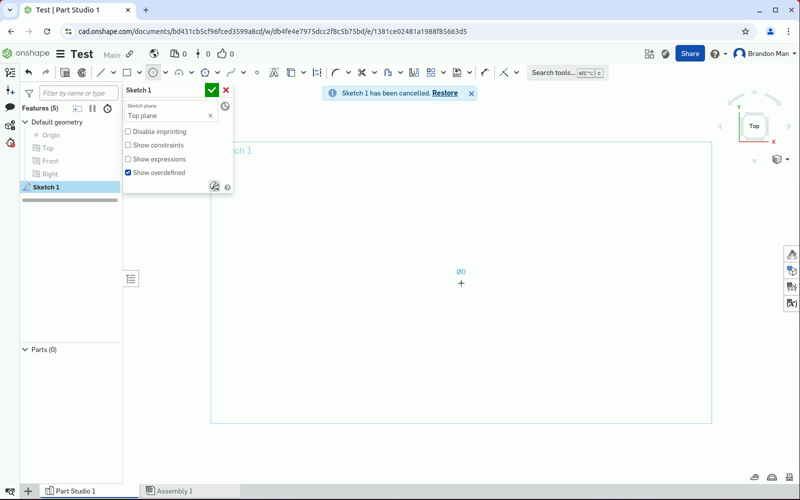
mouse_move(574, 282)
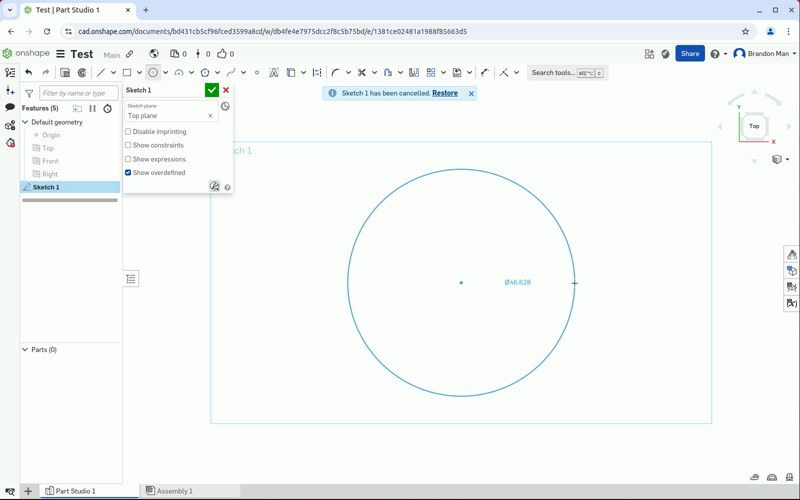
click(574, 282)
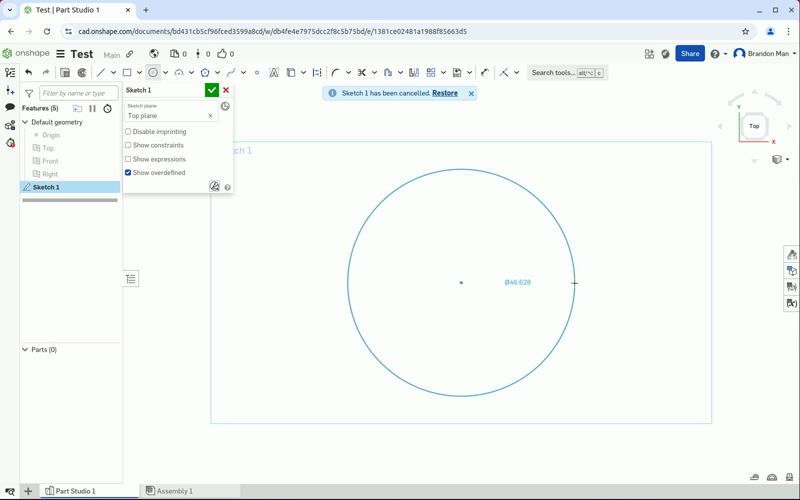
key(esc)
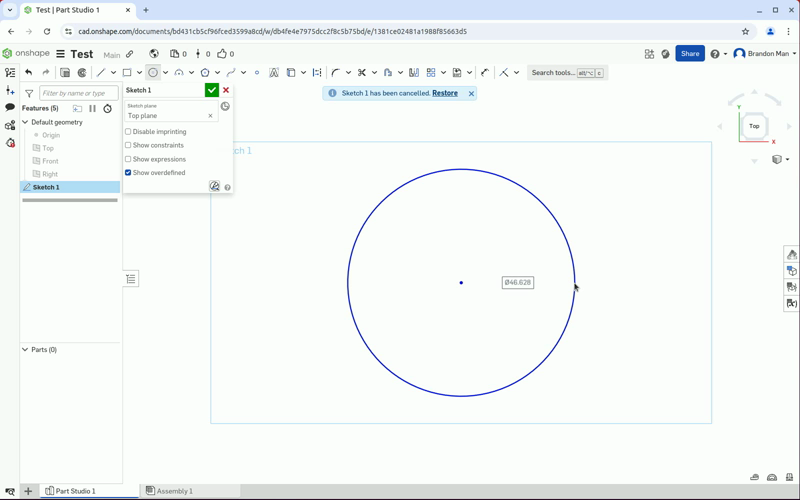
key(c)
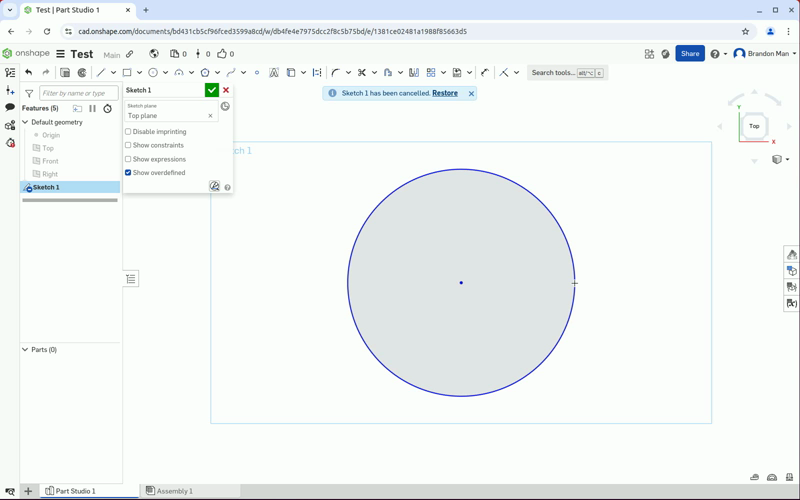
key_down(shift)
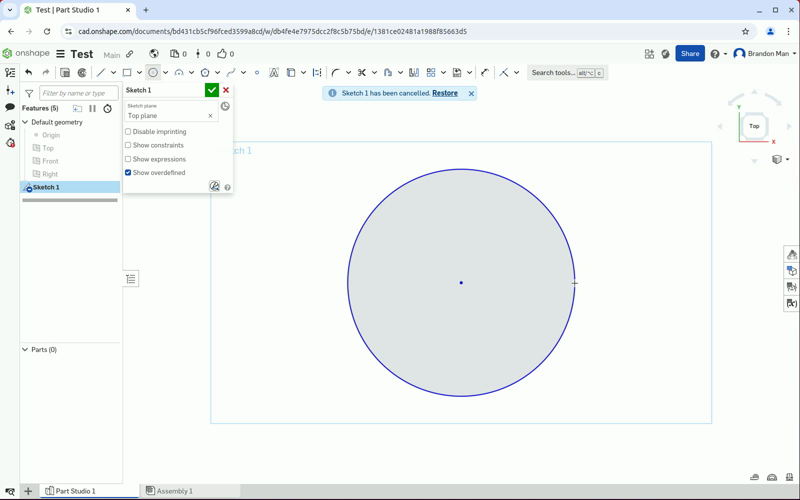
mouse_move(461, 282)
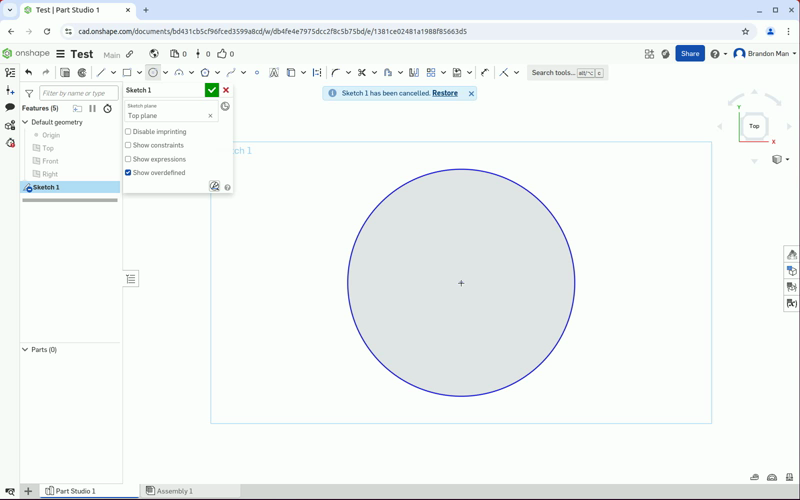
click(461, 282)
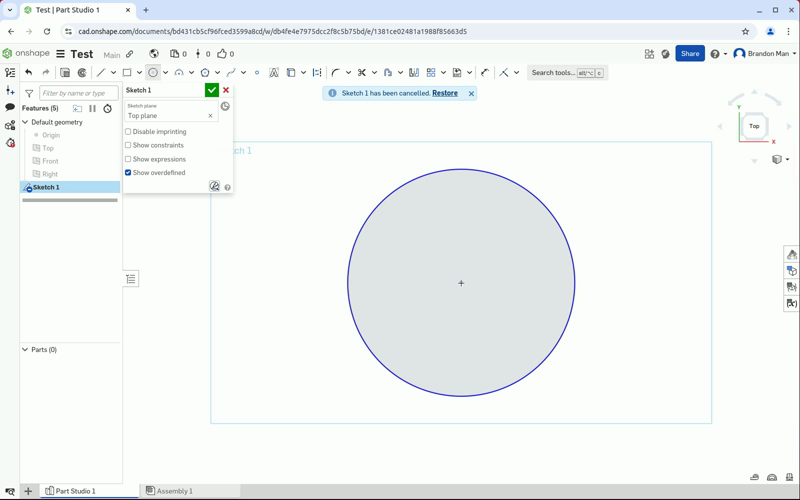
key_up(shift)
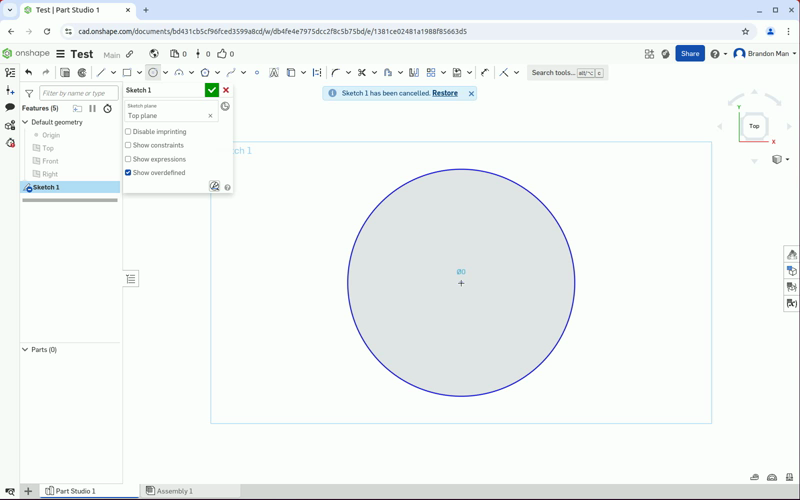
mouse_move(477, 282)
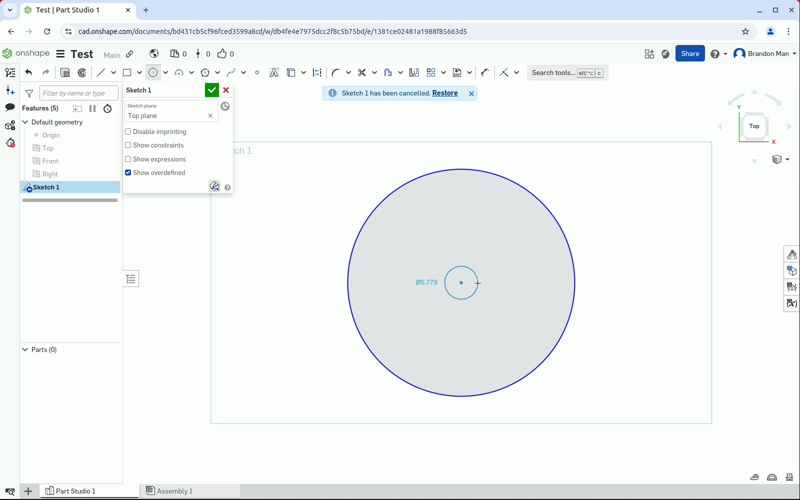
click(477, 282)
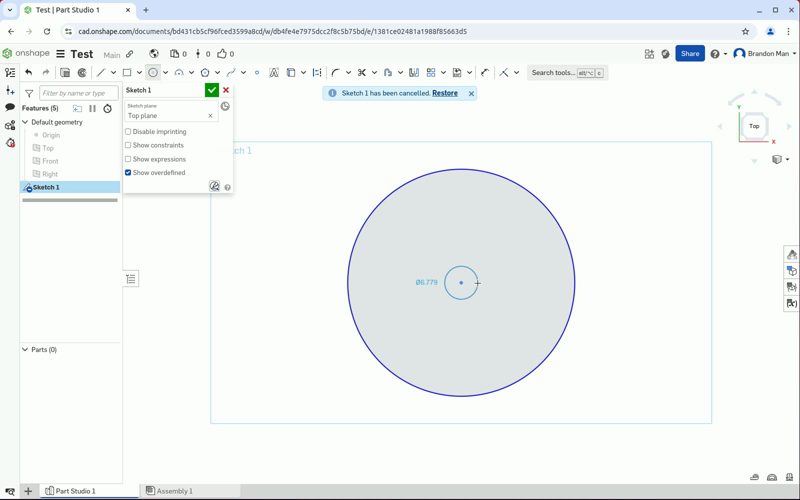
key(esc)
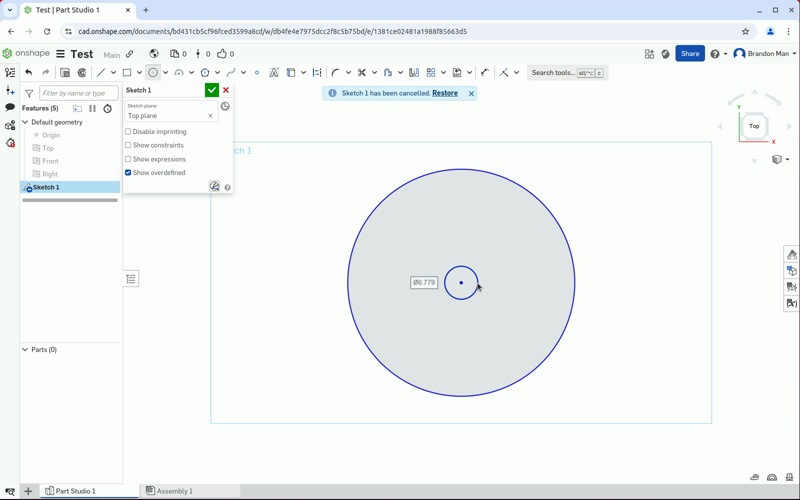
mouse_move(438, 200)
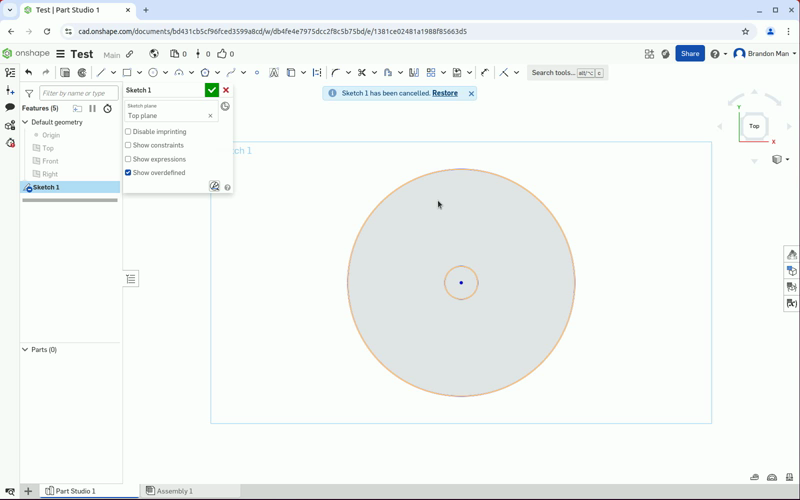
click(438, 200)
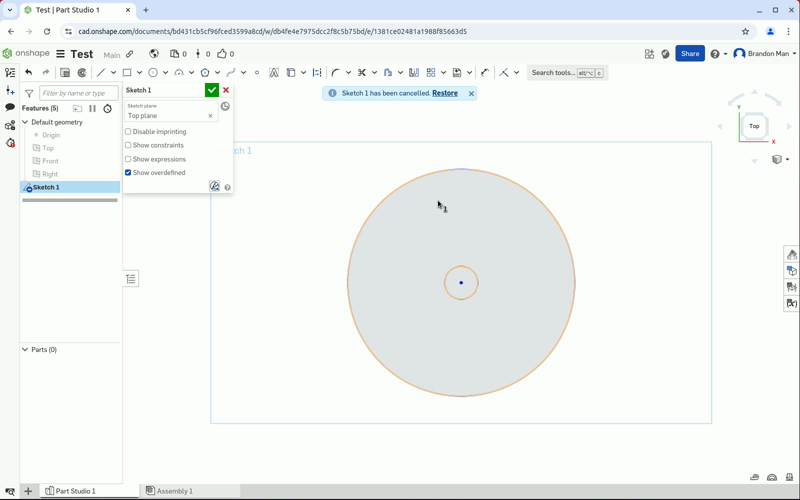
mouse_move(73, 352)
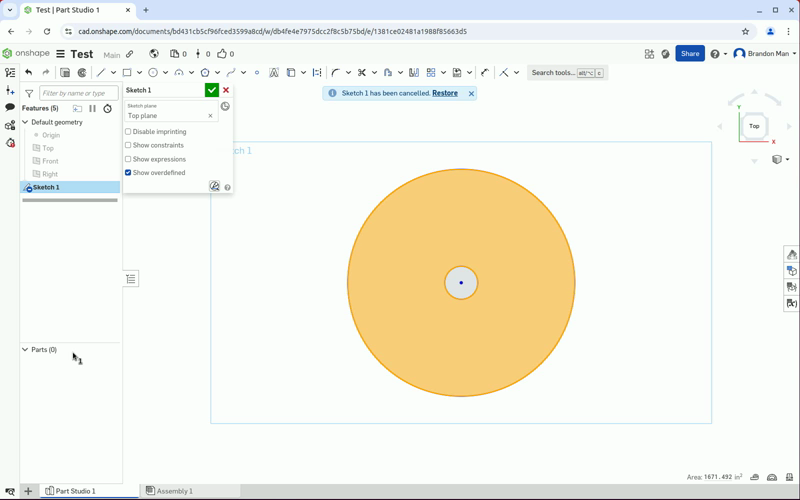
key(shift+y)
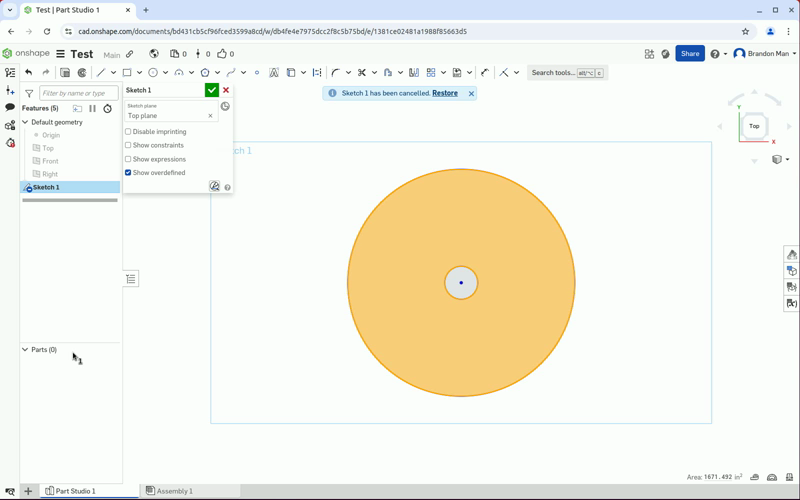
key(shift+e)
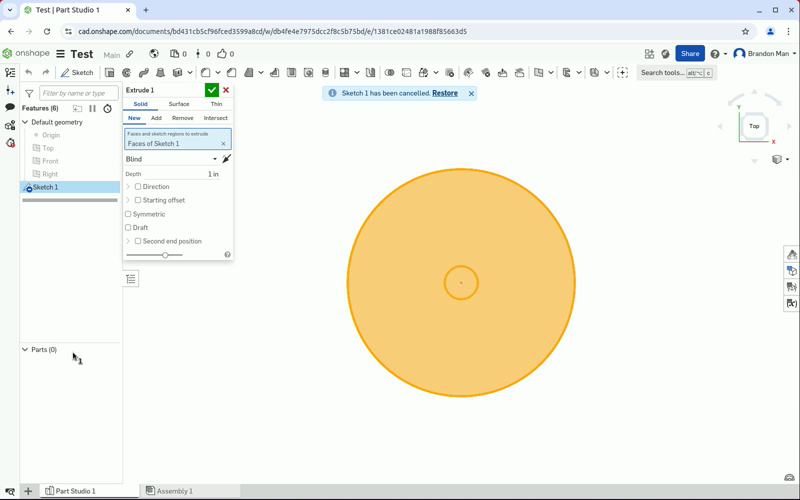
mouse_move(143, 106)
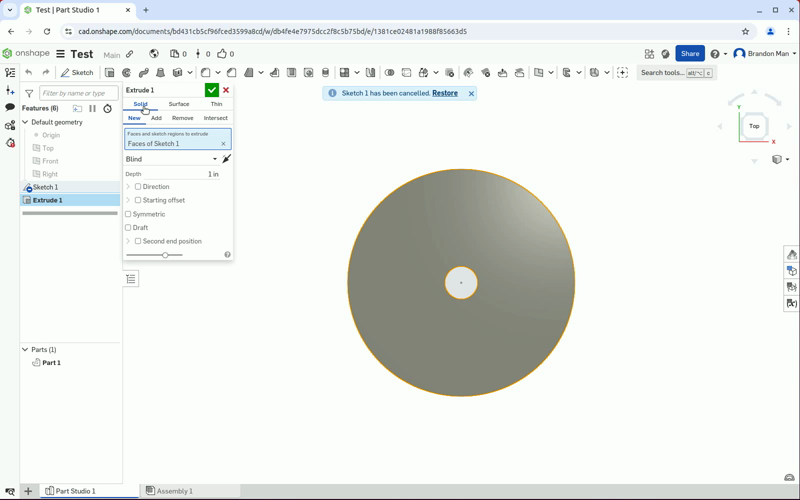
click(143, 106)
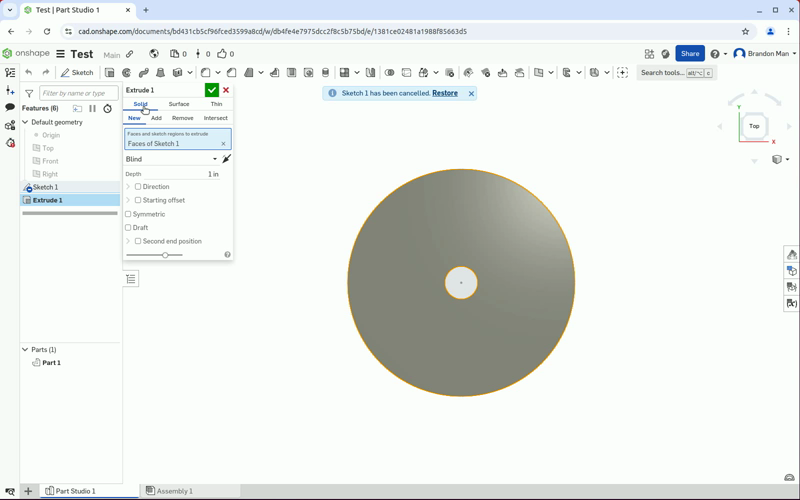
mouse_move(137, 120)
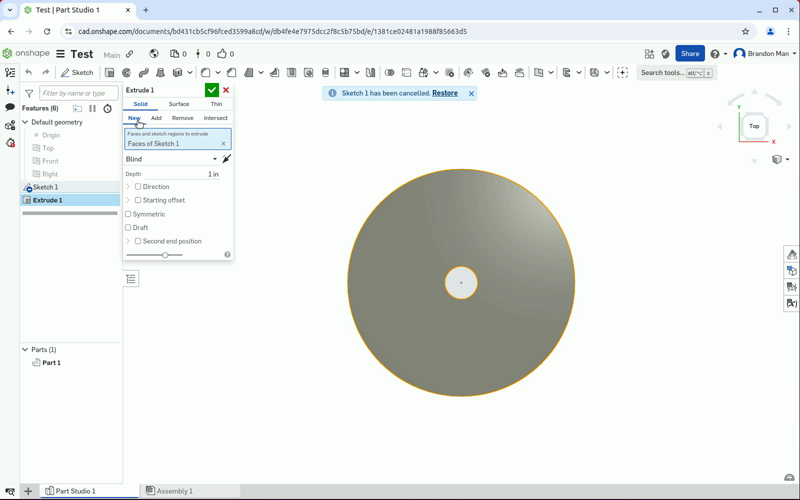
click(137, 120)
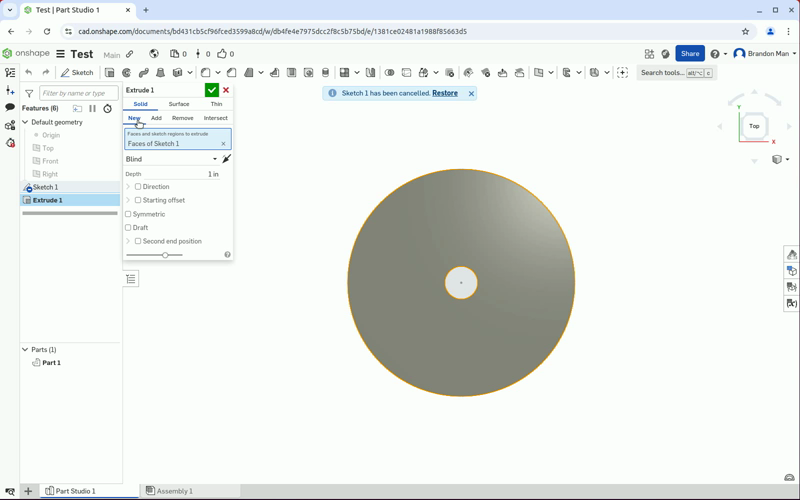
key(tab, 4)
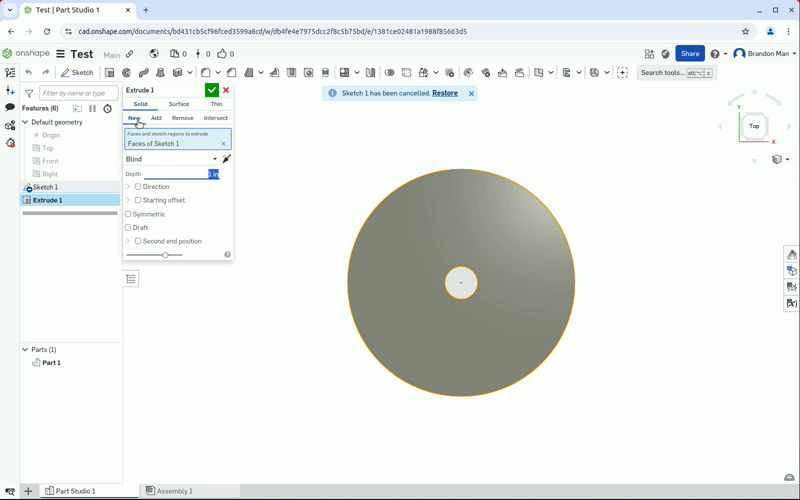
text(6.258)
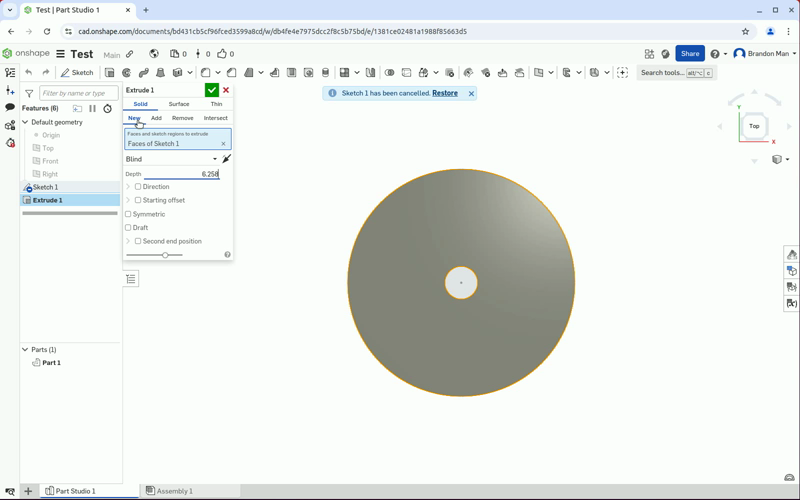
key(enter)
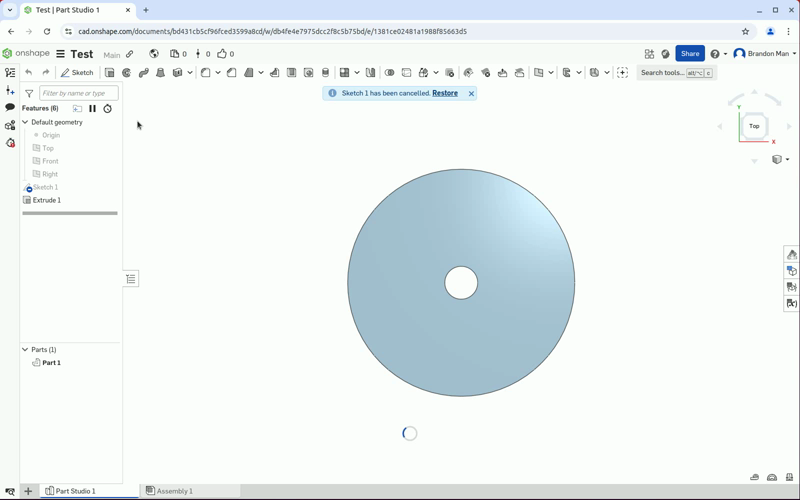
key(shift+h)
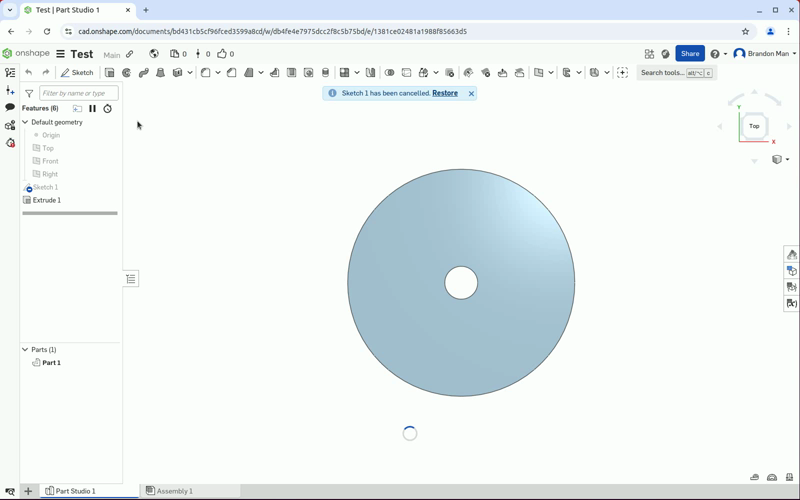
key(shift+h)
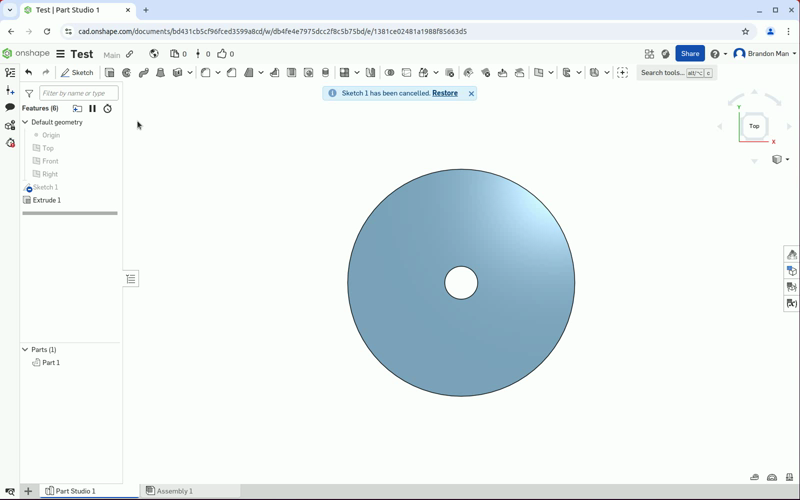
mouse_move(73, 189)
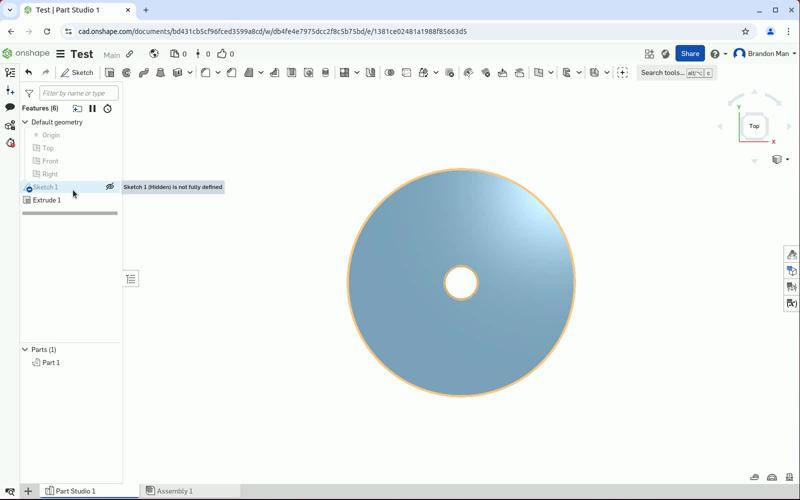
click(73, 189)
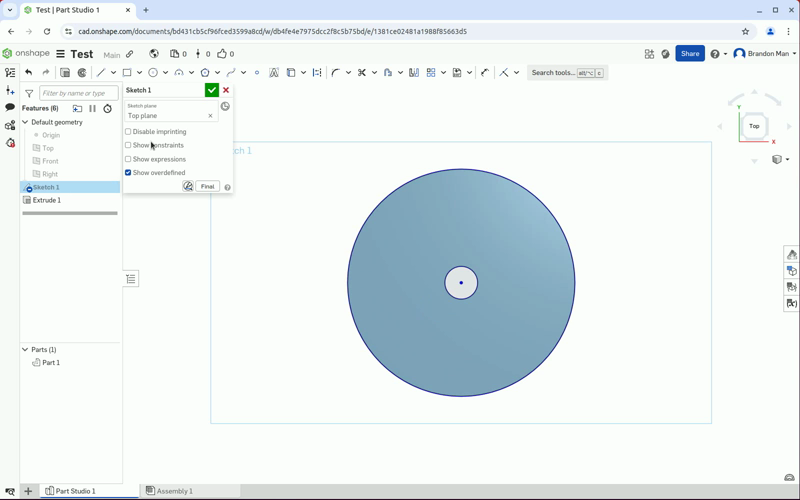
mouse_move(229, 92)
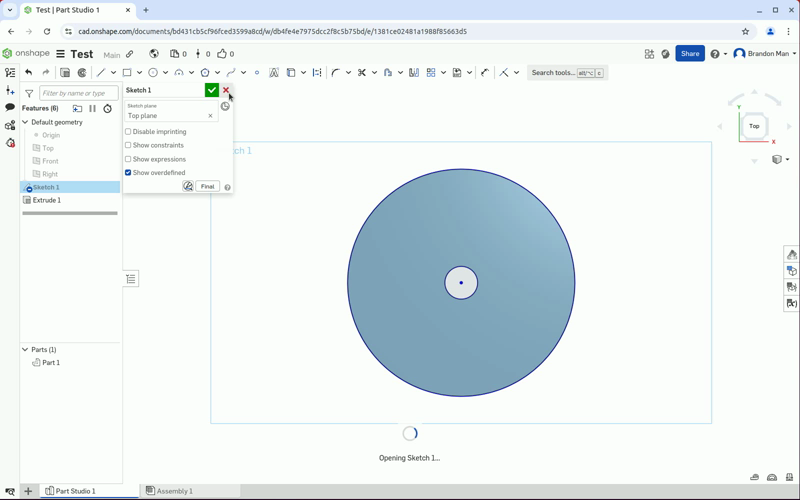
click(229, 92)
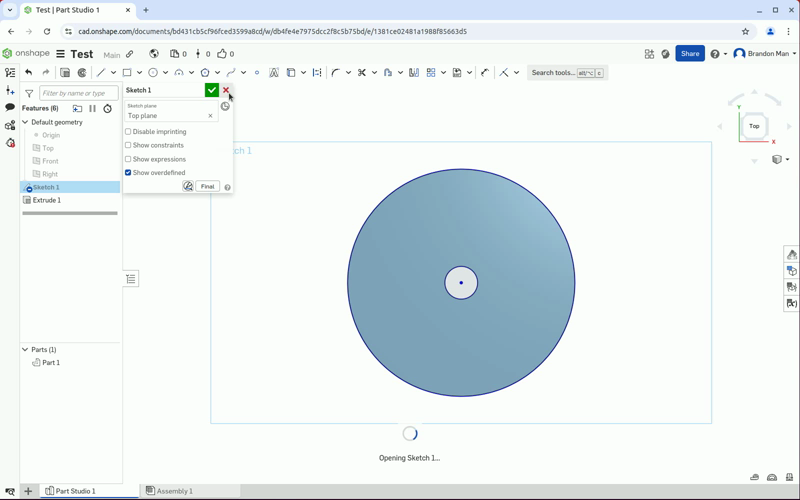
key(shift+s)
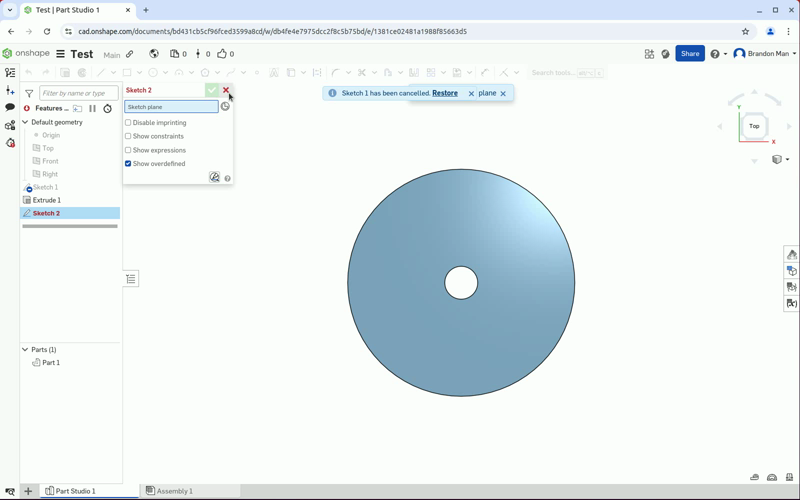
mouse_move(73, 150)
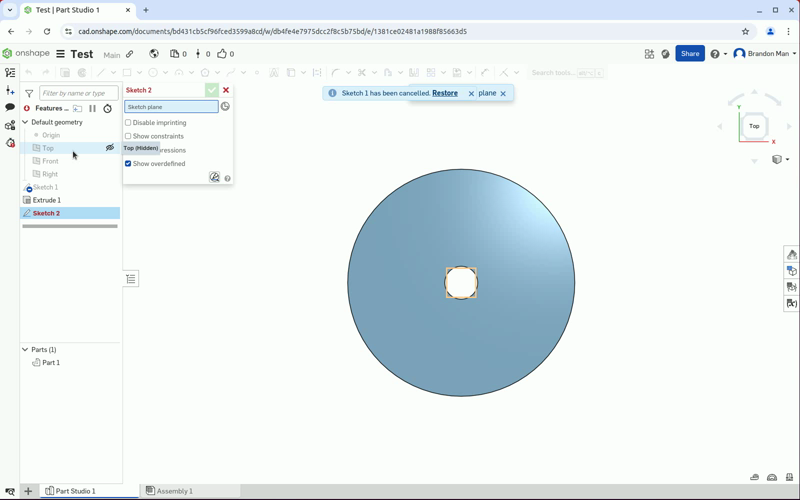
click(73, 150)
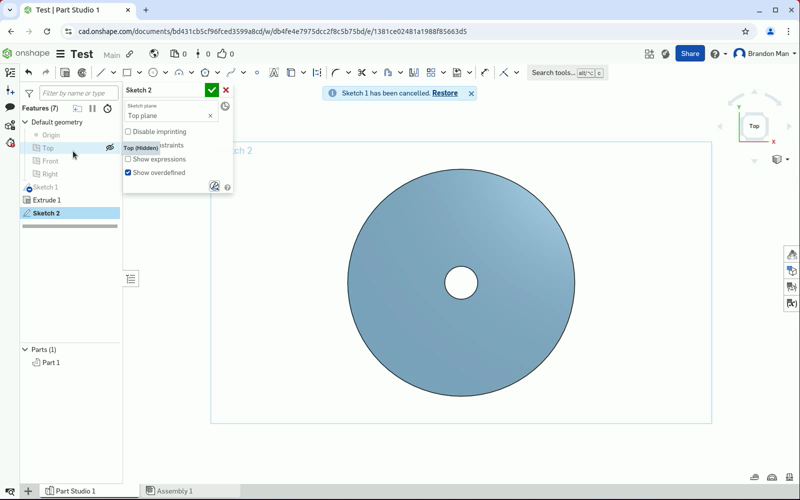
mouse_move(73, 352)
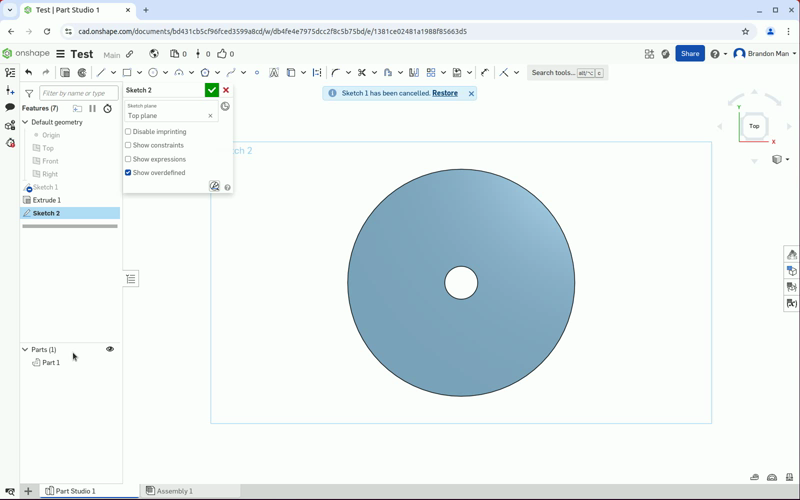
key(y)
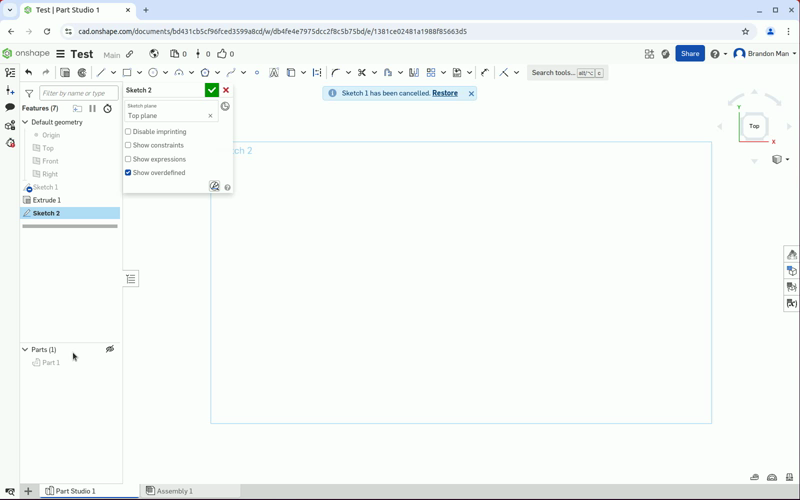
key(c)
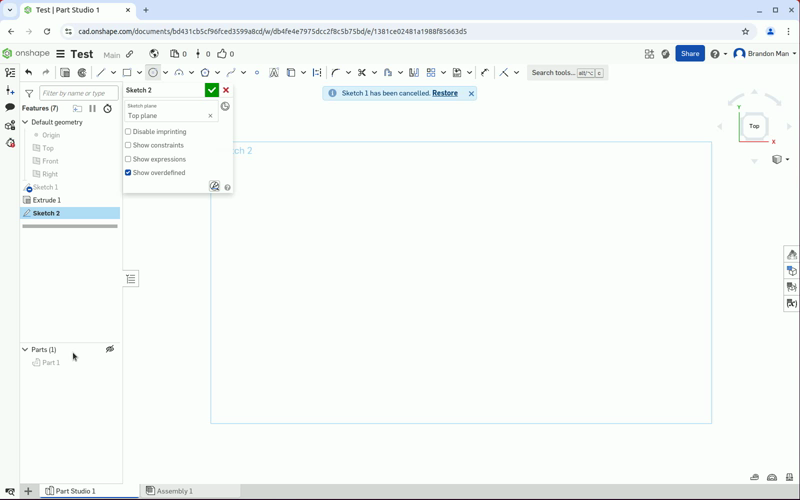
key_down(shift)
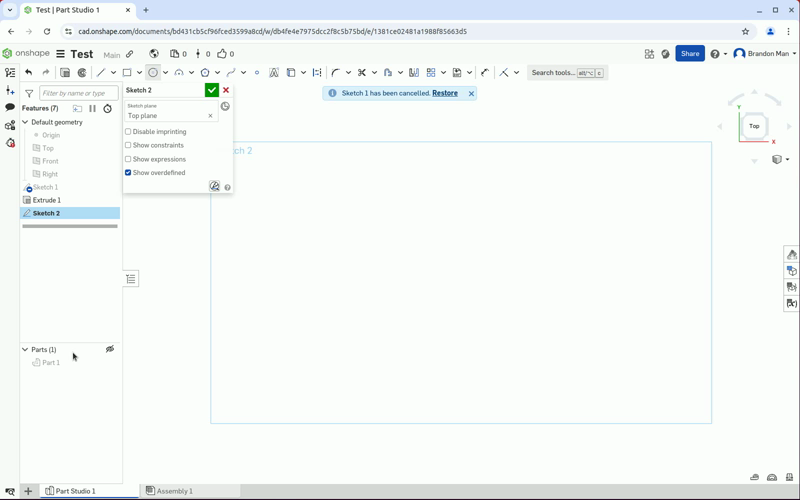
mouse_move(461, 282)
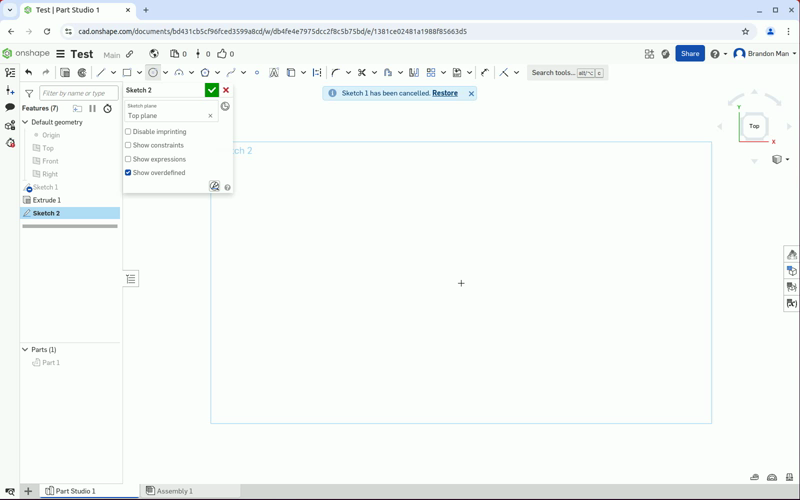
click(461, 282)
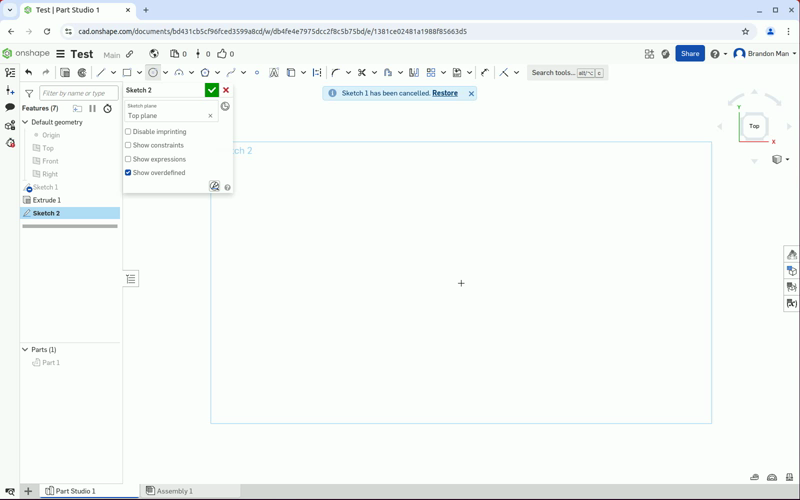
key_up(shift)
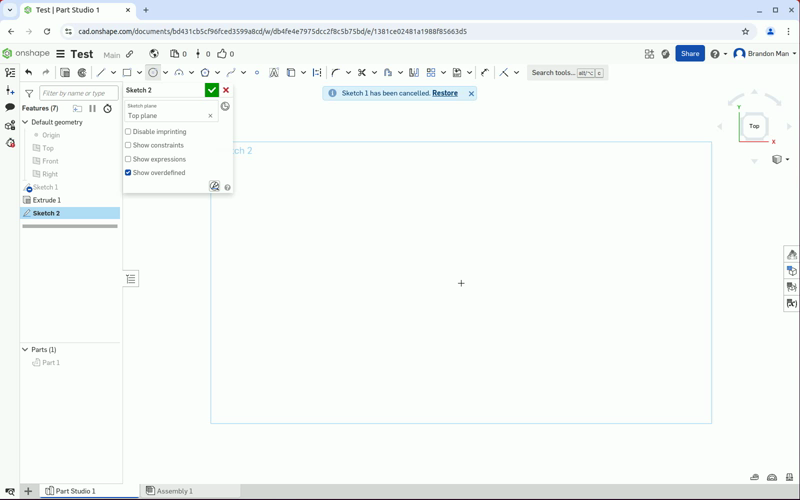
mouse_move(477, 282)
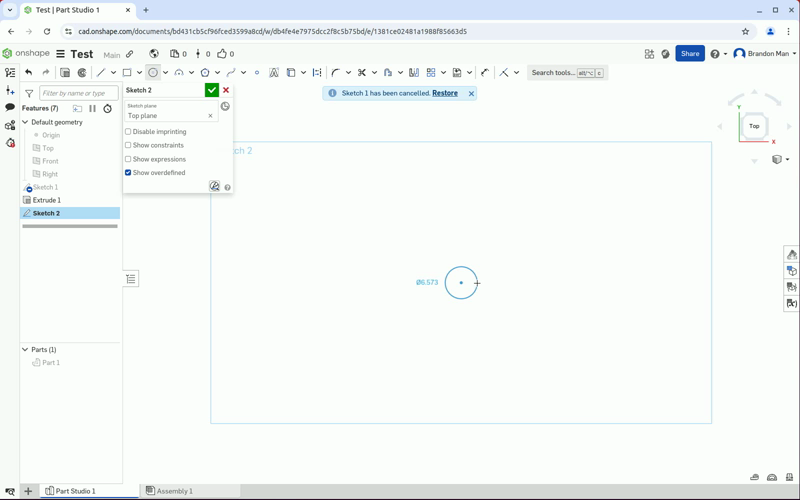
click(477, 282)
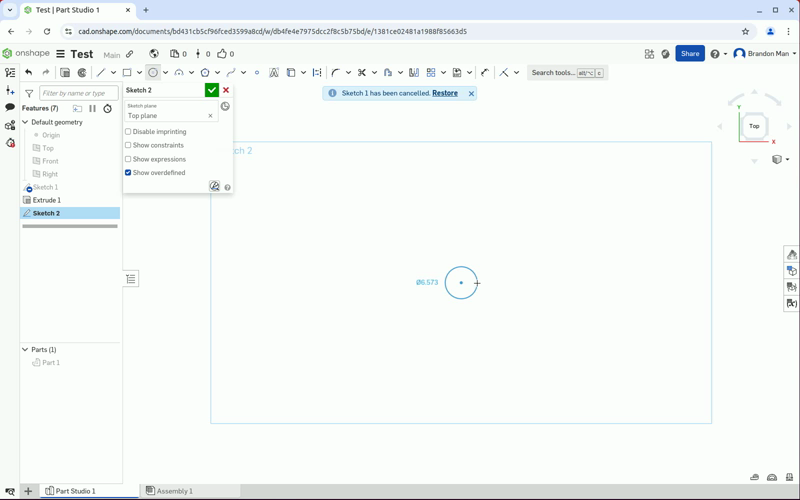
key(esc)
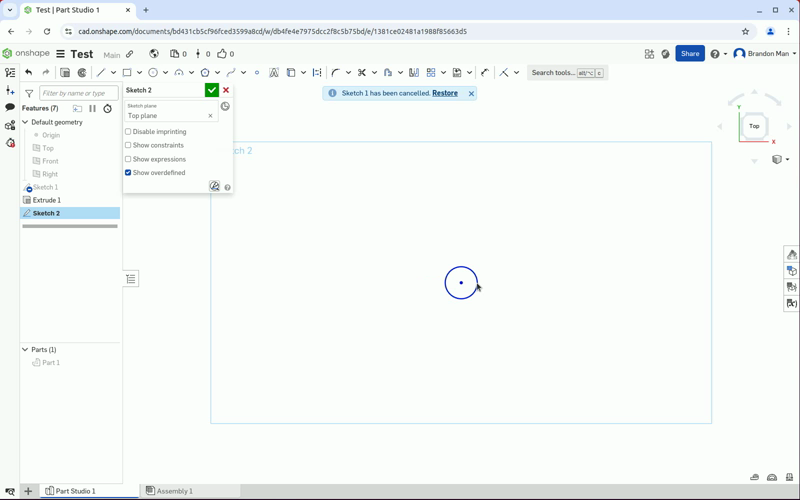
mouse_move(471, 289)
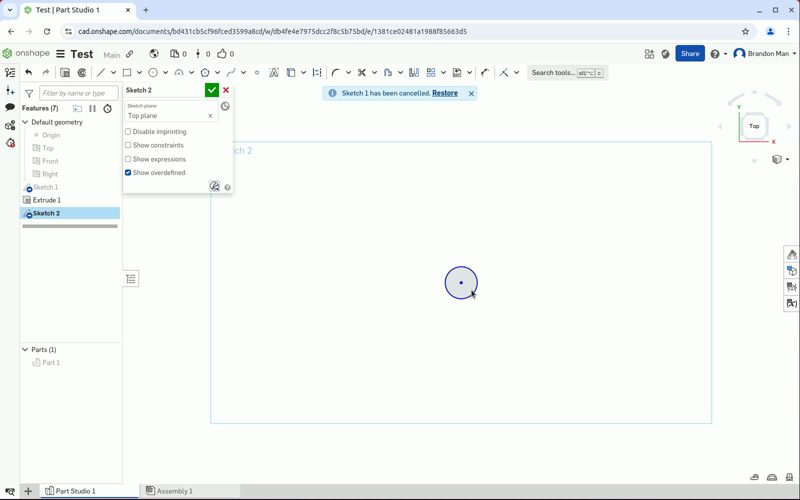
scroll(6)
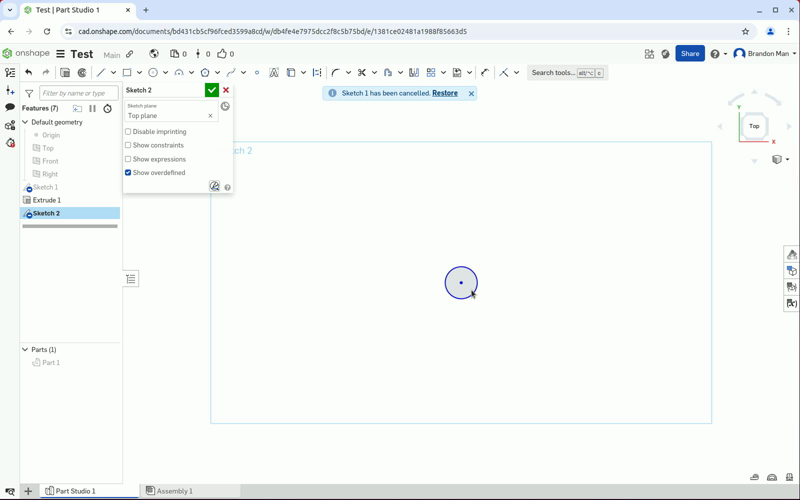
scroll(6)
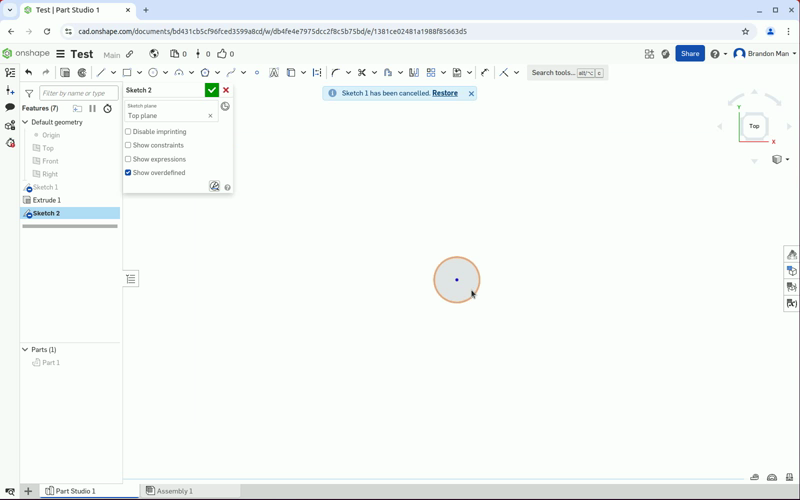
scroll(6)
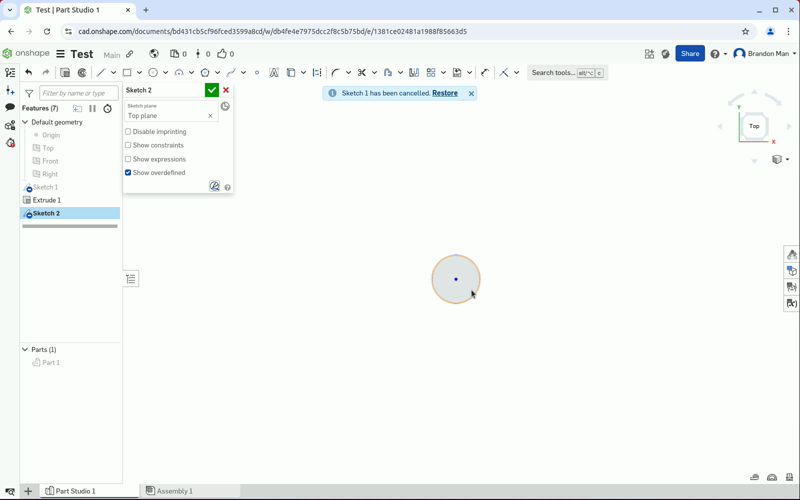
scroll(6)
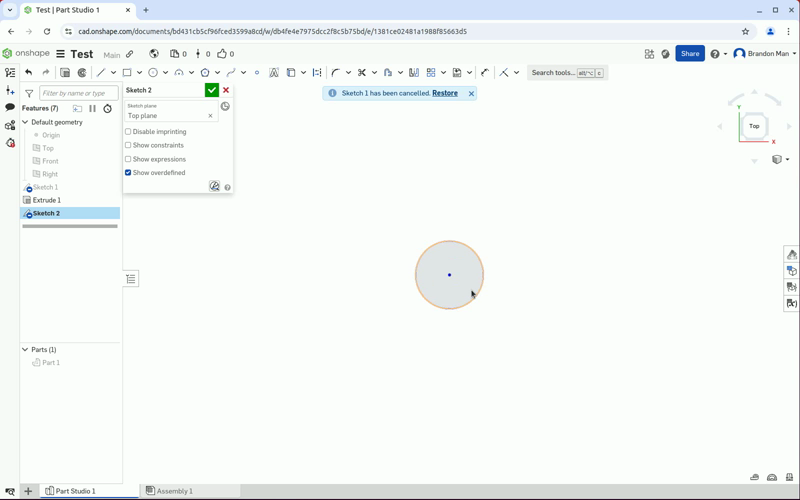
scroll(6)
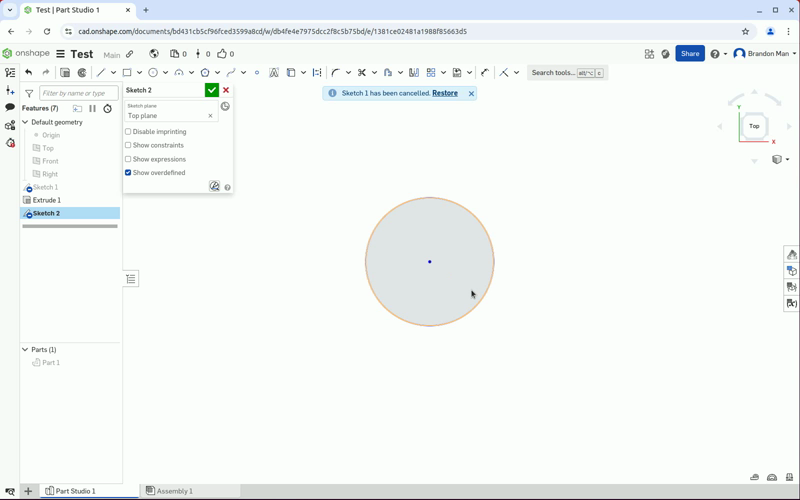
scroll(6)
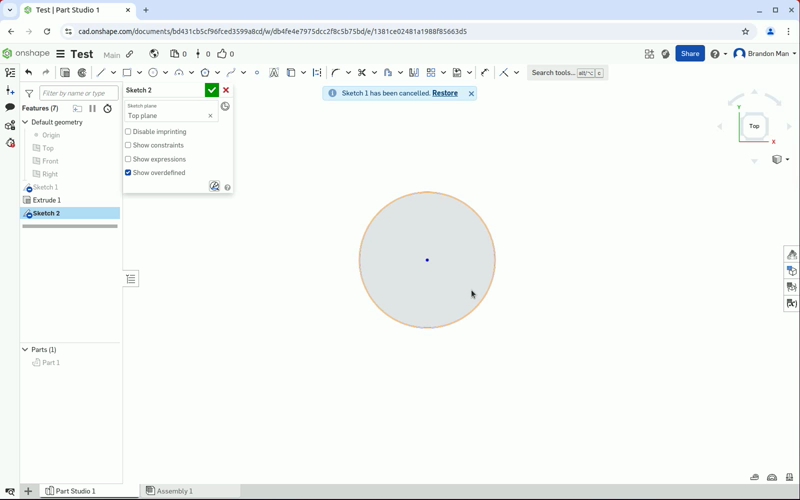
scroll(6)
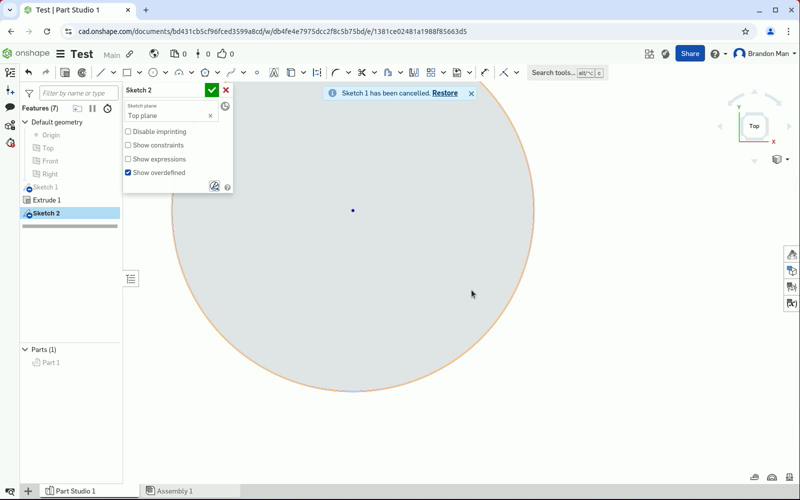
click(471, 289)
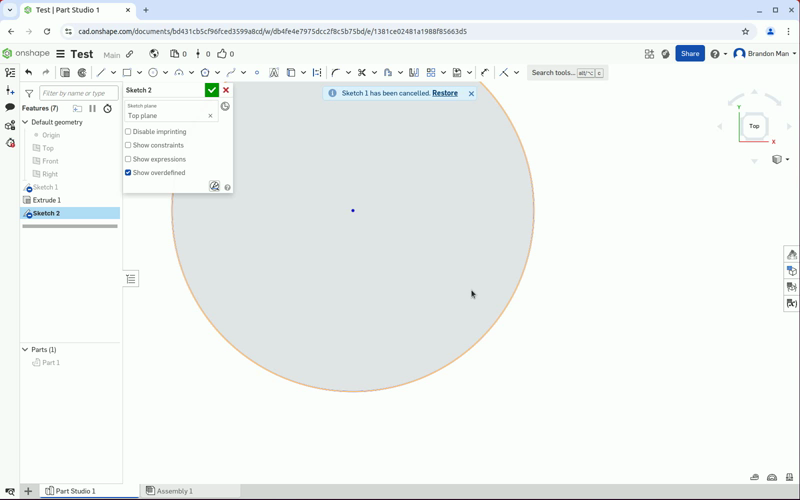
scroll(-6)
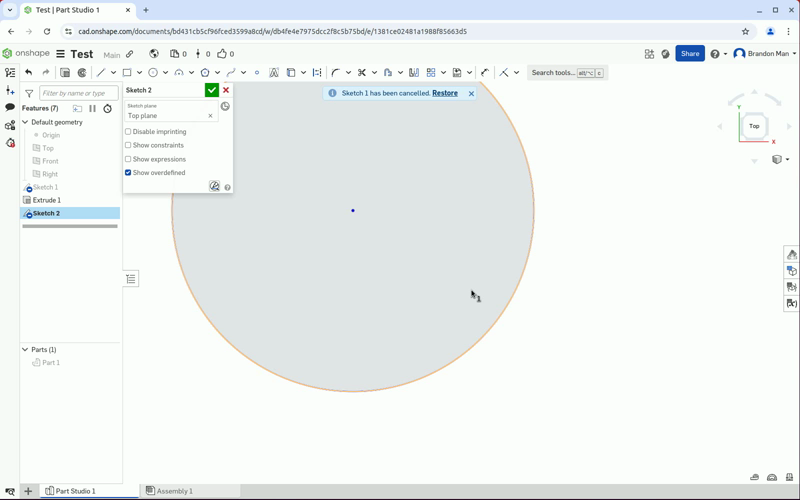
scroll(-6)
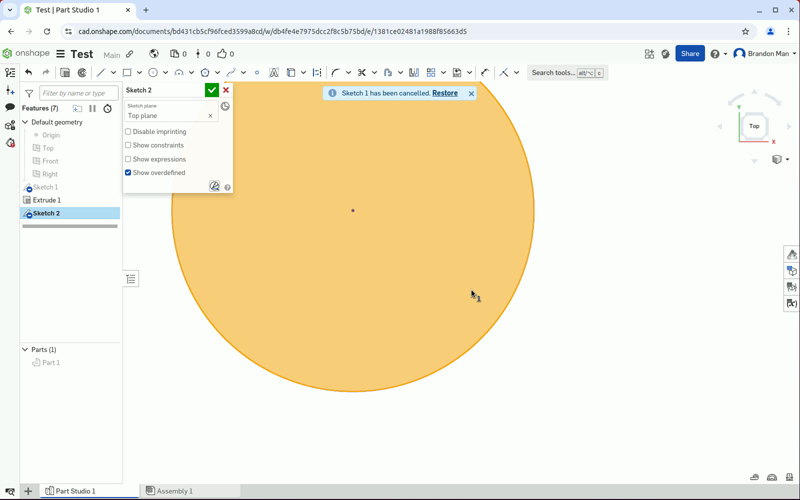
scroll(-6)
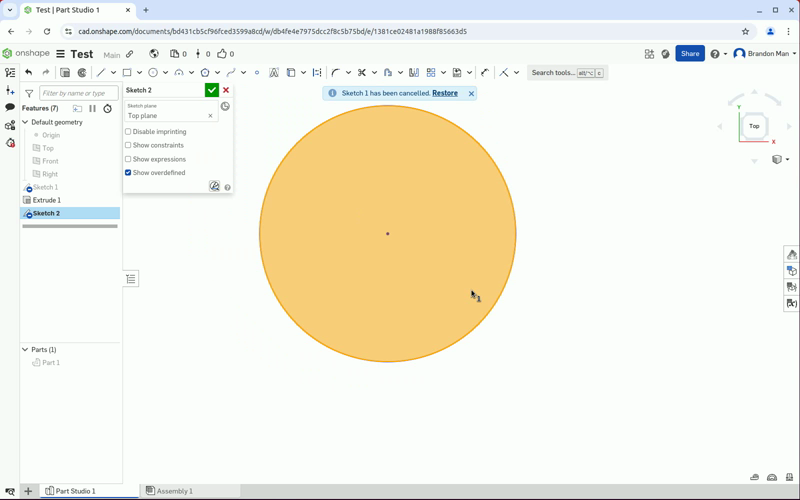
scroll(-6)
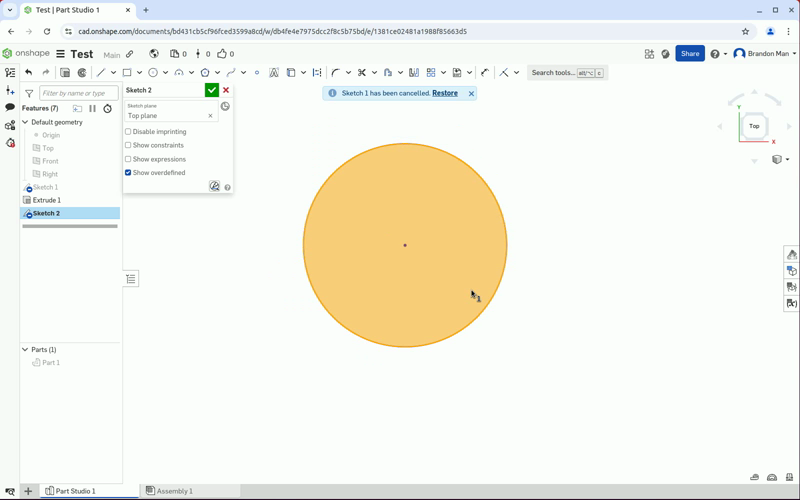
scroll(-6)
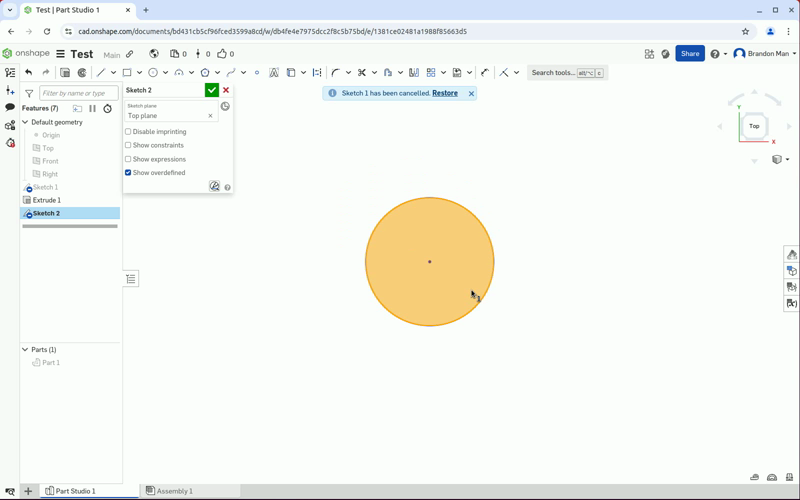
scroll(-6)
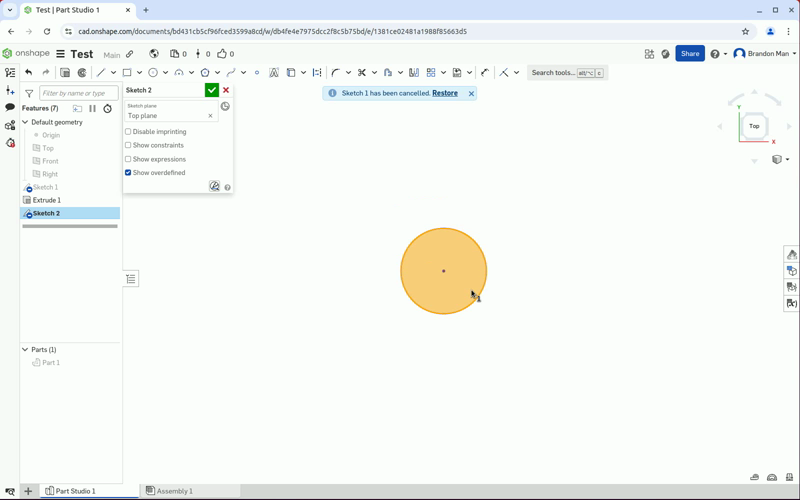
scroll(-6)
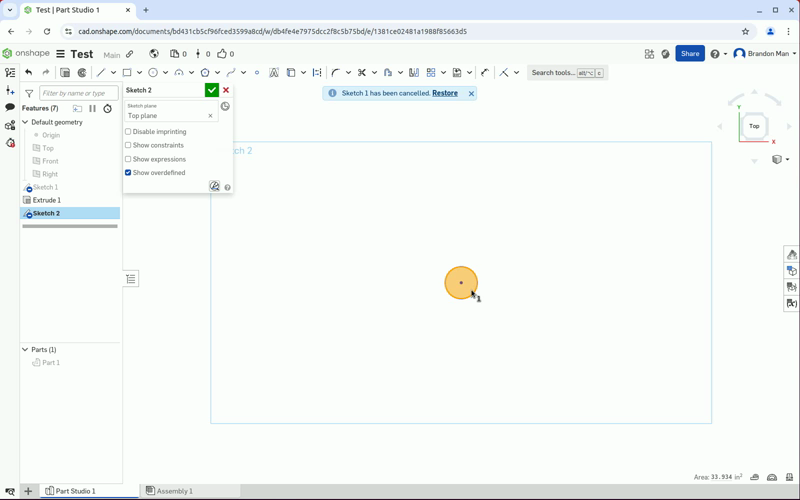
mouse_move(73, 352)
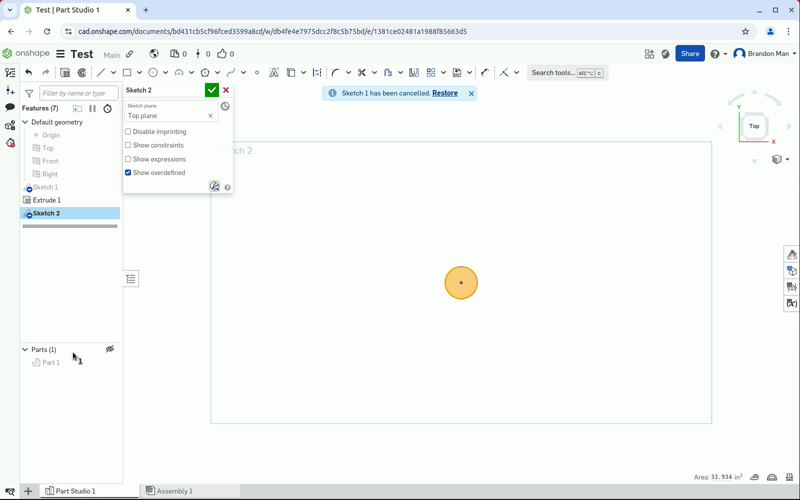
key(shift+y)
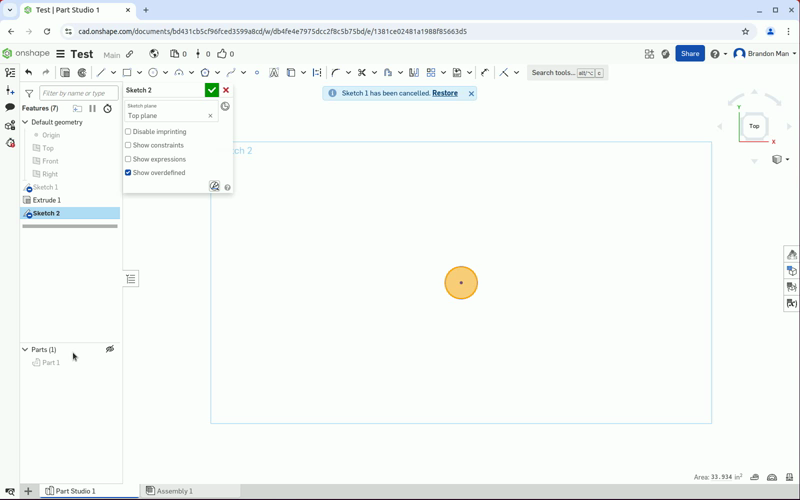
key(shift+e)
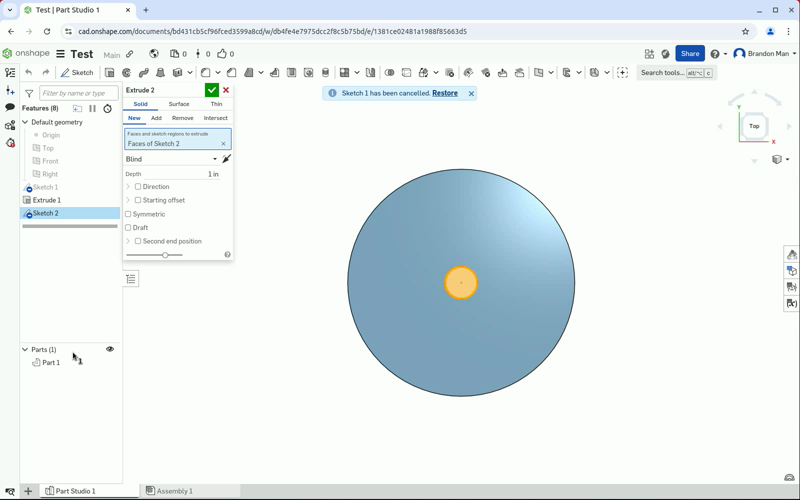
mouse_move(143, 106)
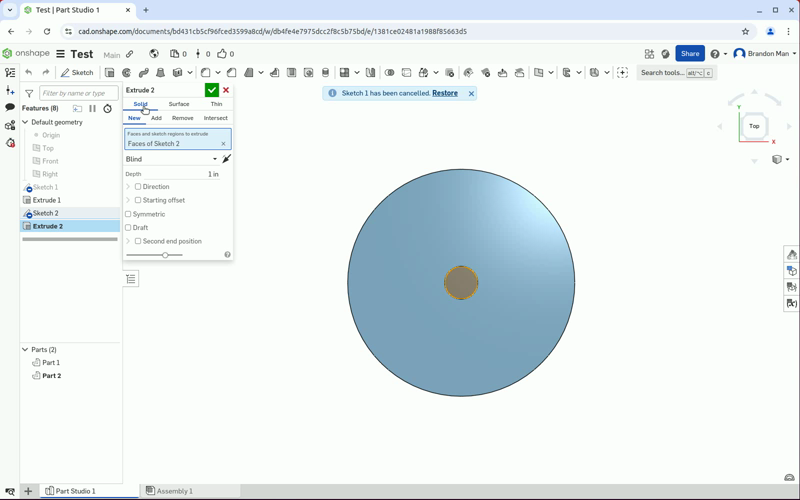
click(143, 106)
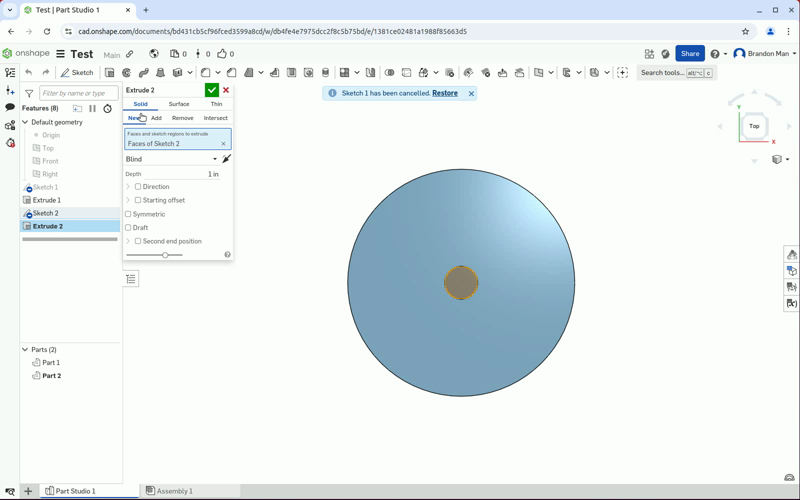
mouse_move(137, 120)
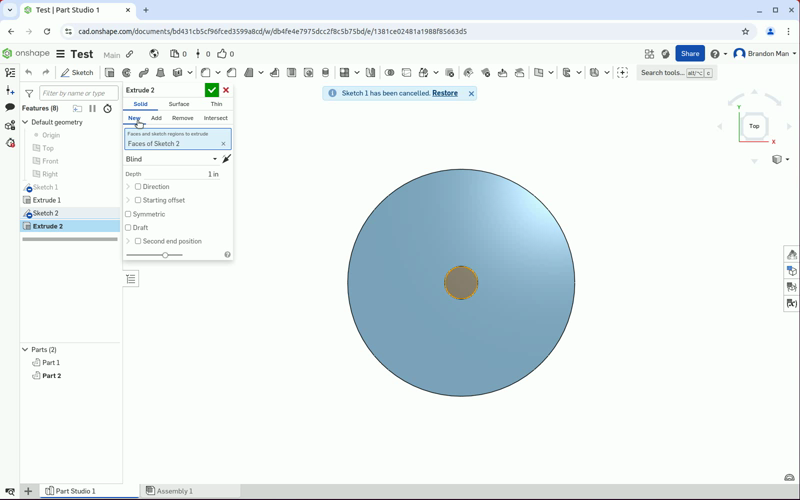
click(137, 120)
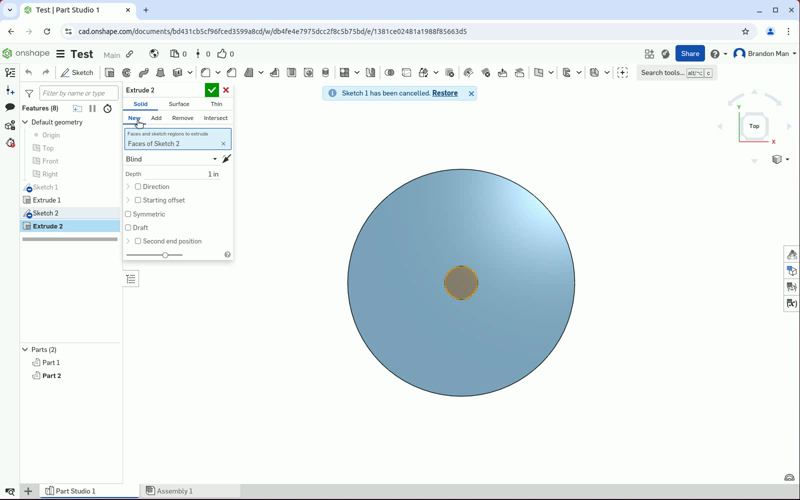
key(tab, 4)
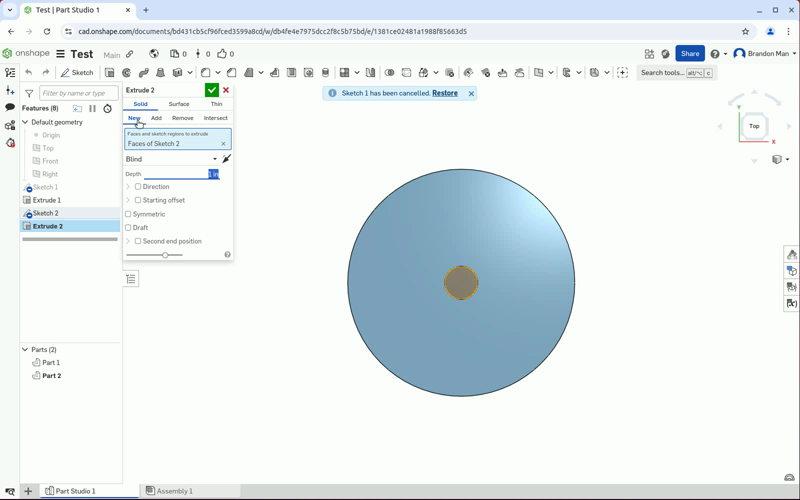
text(-2.889)
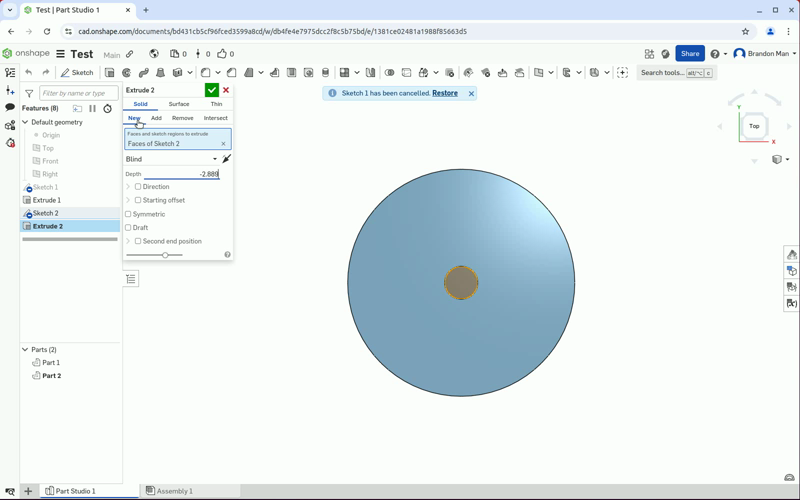
key(enter)
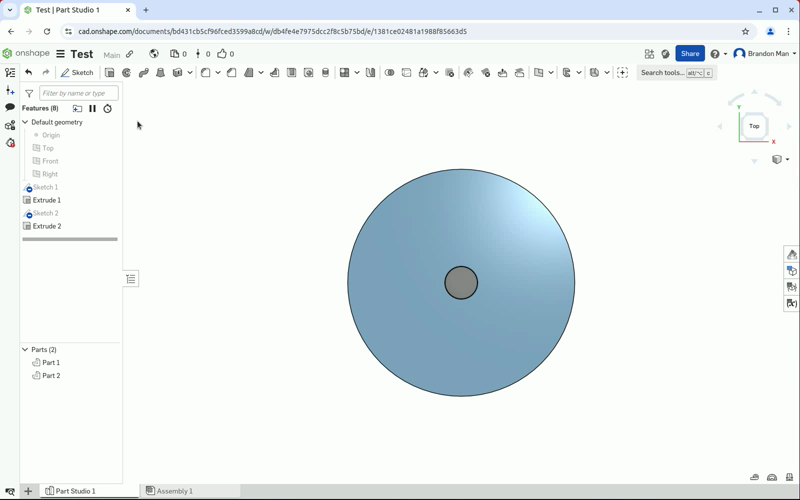
key(shift+h)
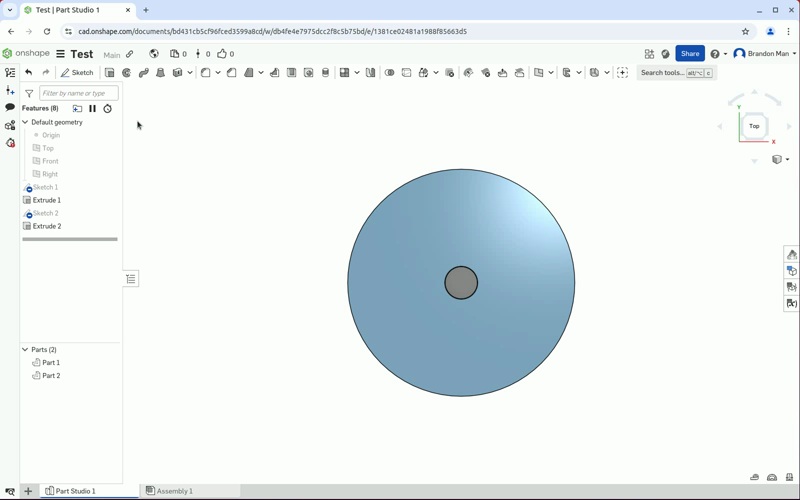
key(shift+h)
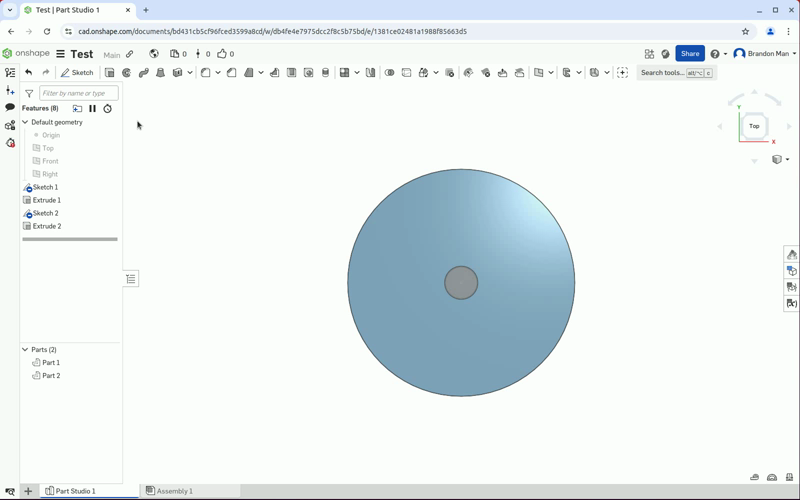
key(shift+7)
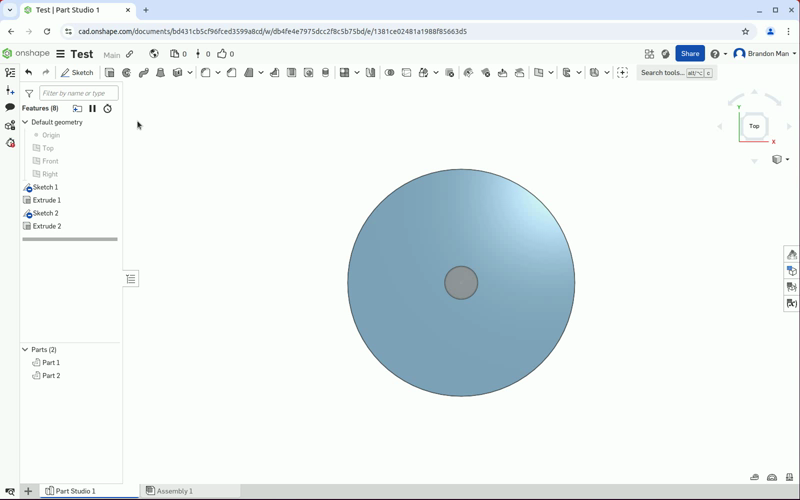
key(up, 3)
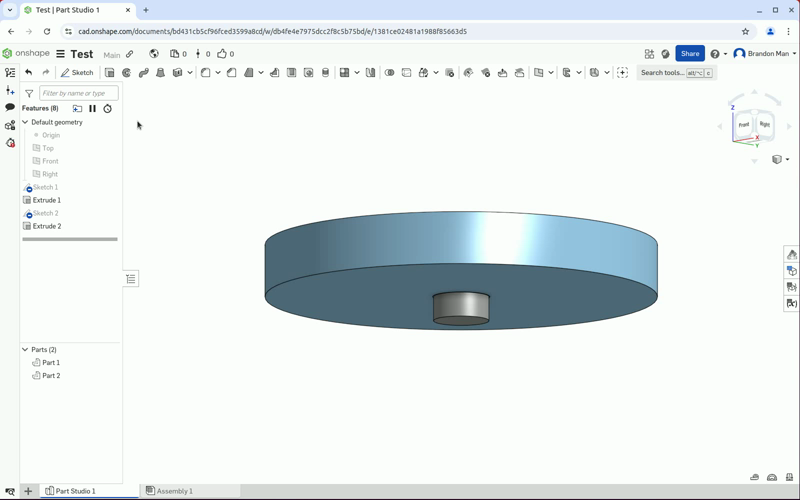
key(left, 3)
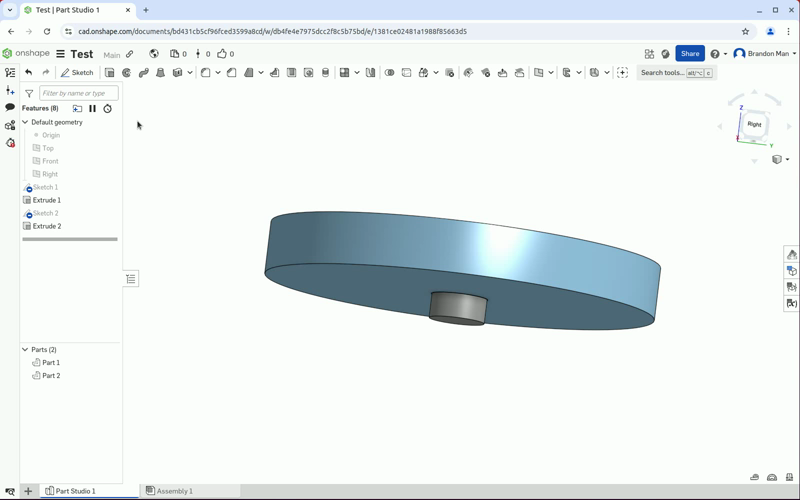
key(right, 3)
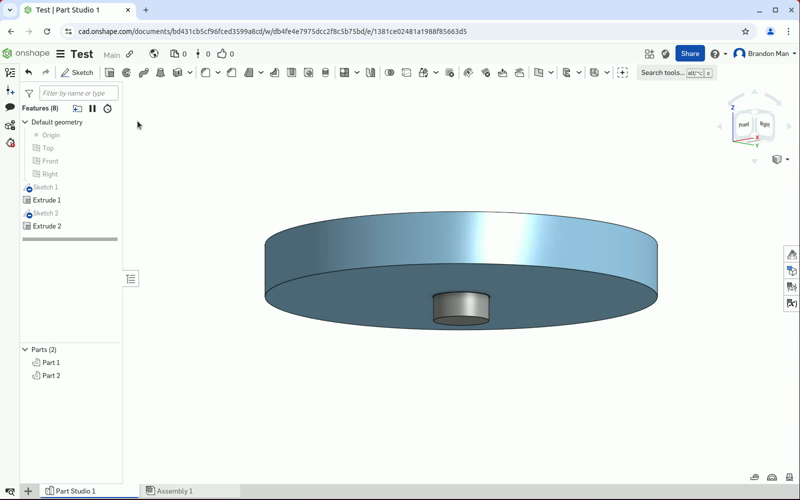
key(down, 3)
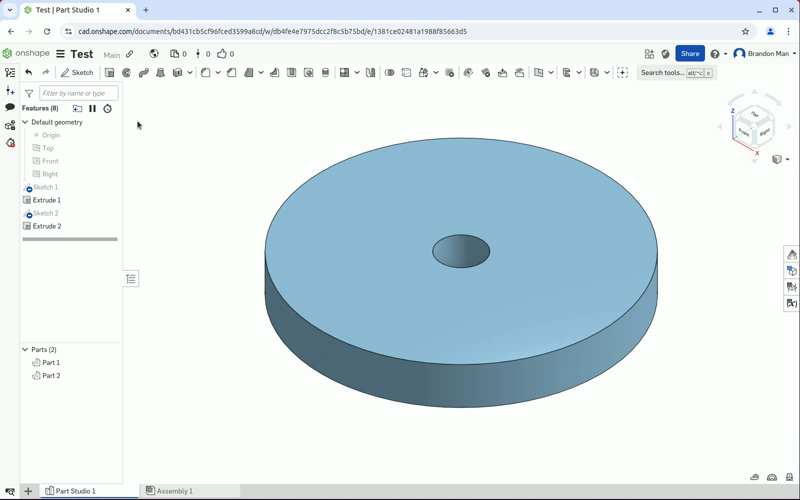
mouse_move(73, 189)
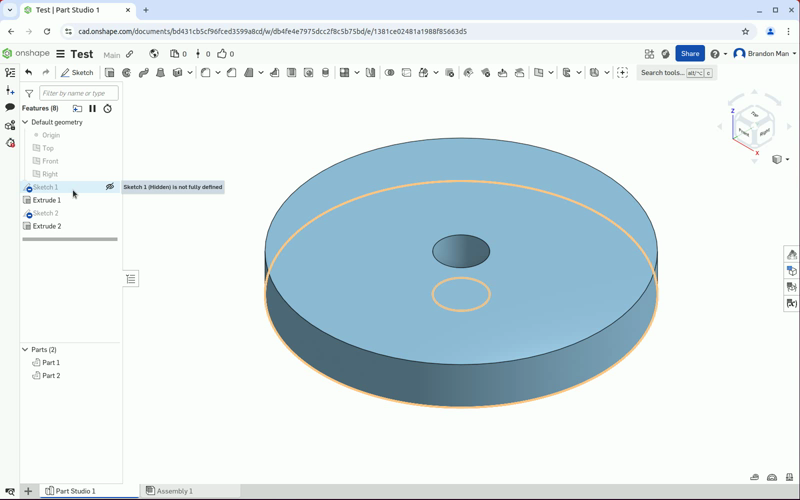
click(73, 189)